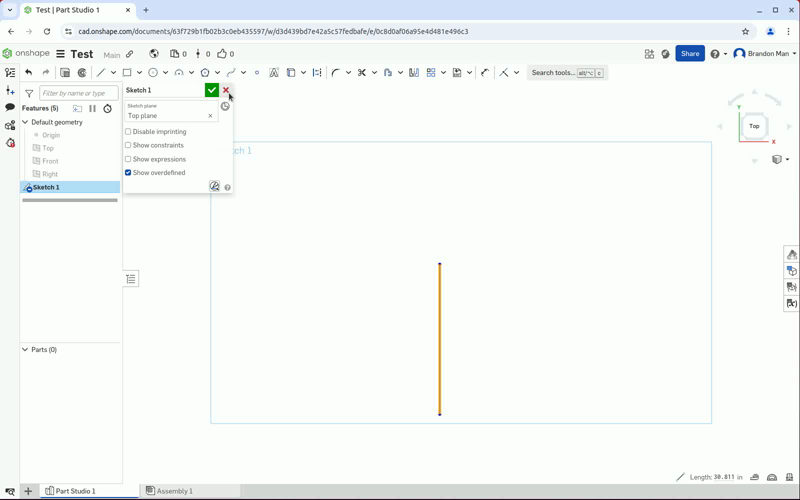
key(shift+h)
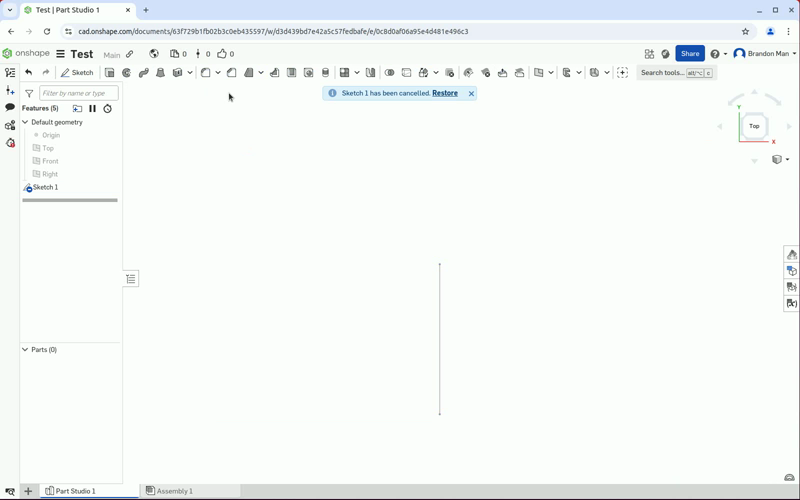
key(shift+s)
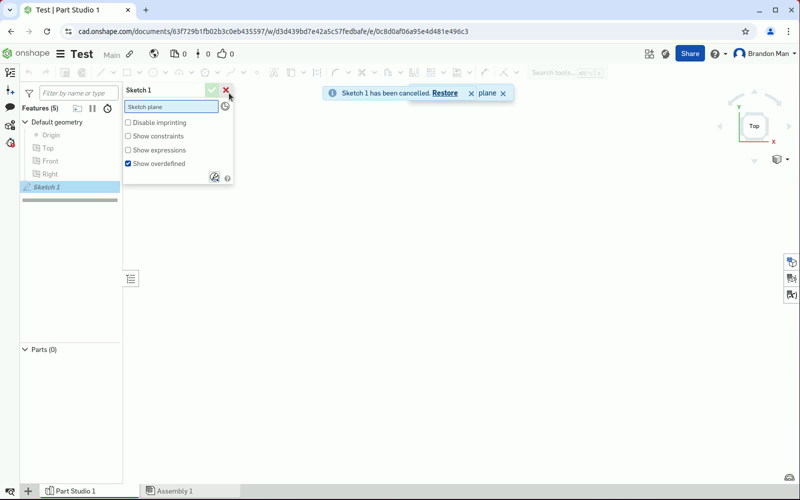
mouse_move(73, 150)
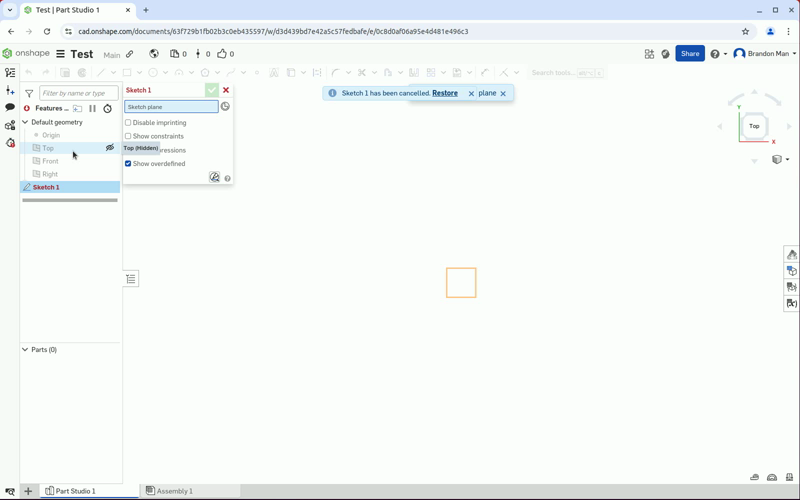
click(73, 150)
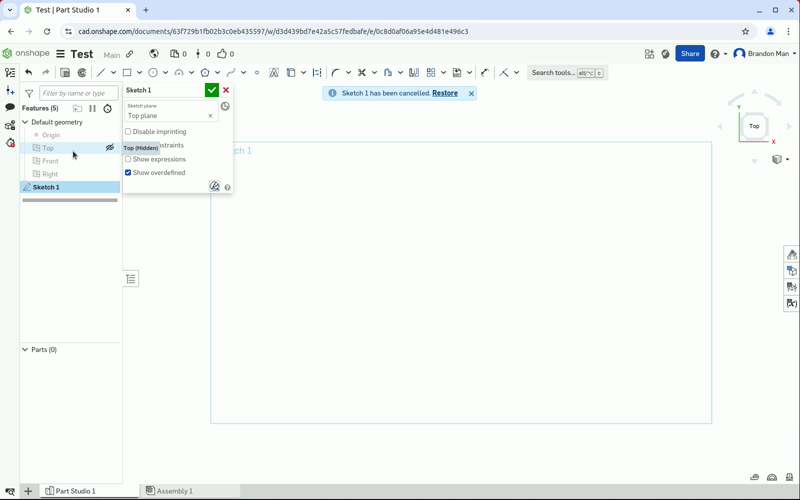
mouse_move(73, 352)
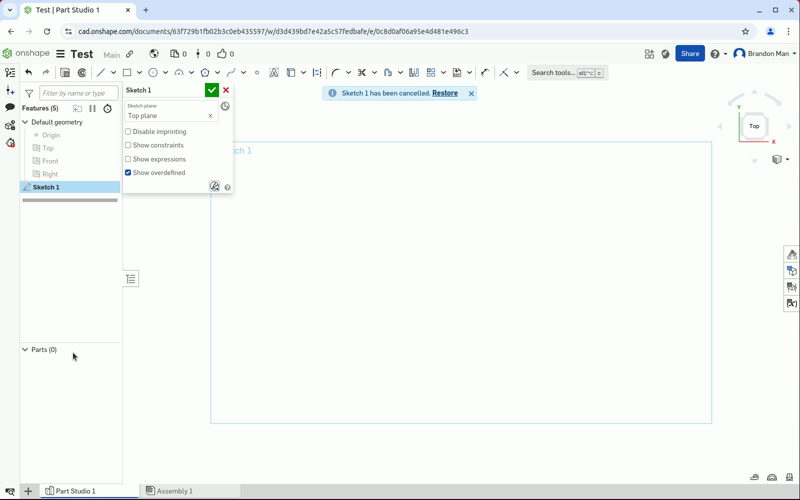
key(y)
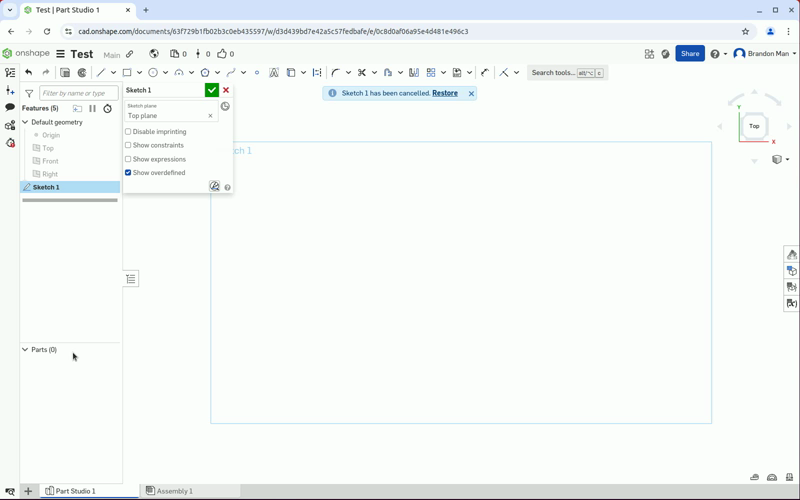
key(l)
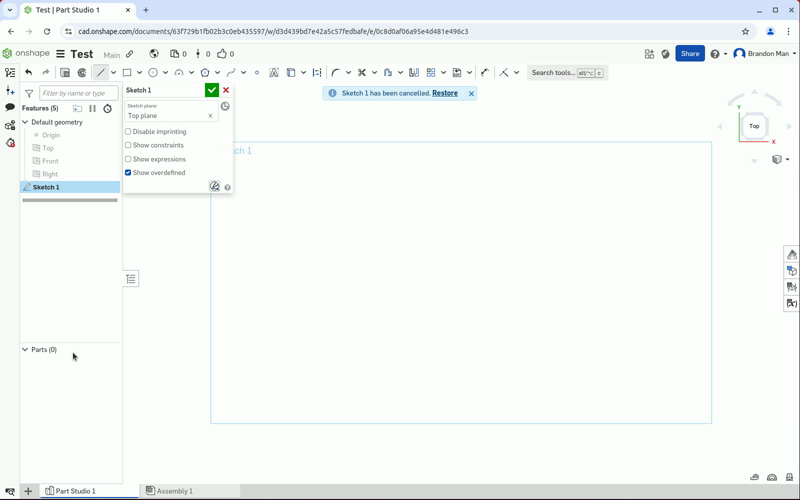
key_down(shift)
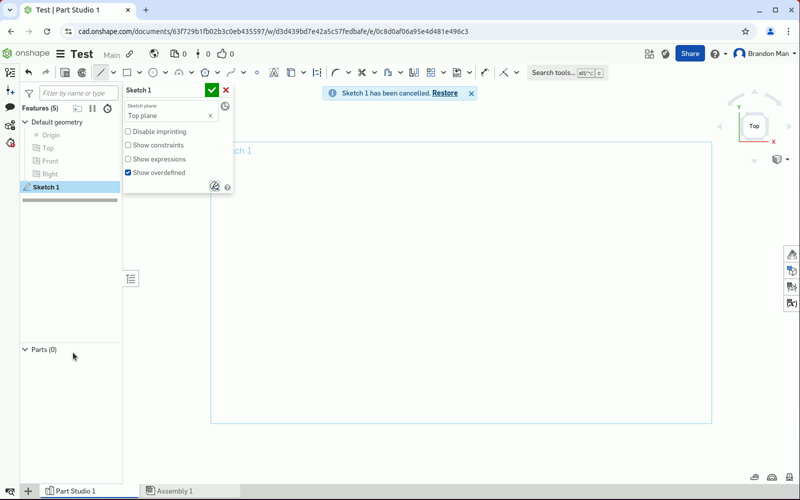
mouse_move(460, 320)
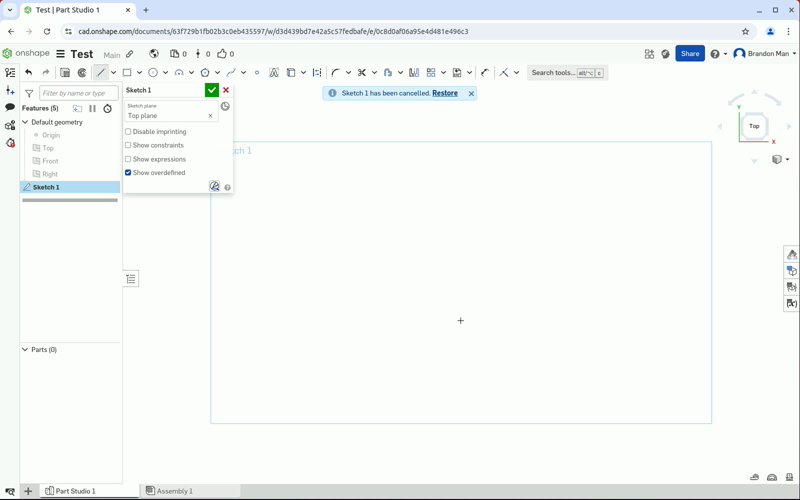
click(460, 320)
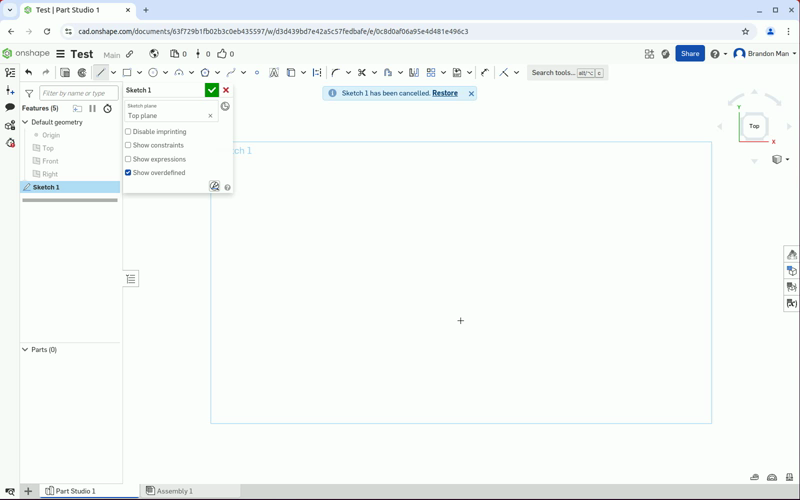
key_up(shift)
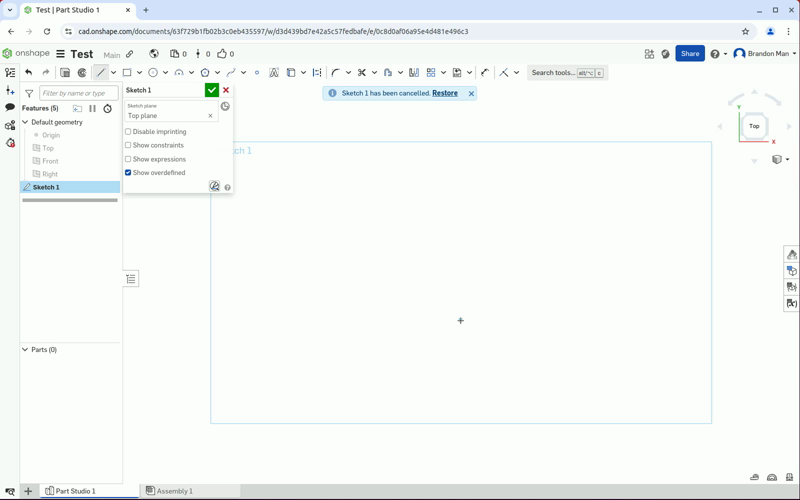
key_down(shift)
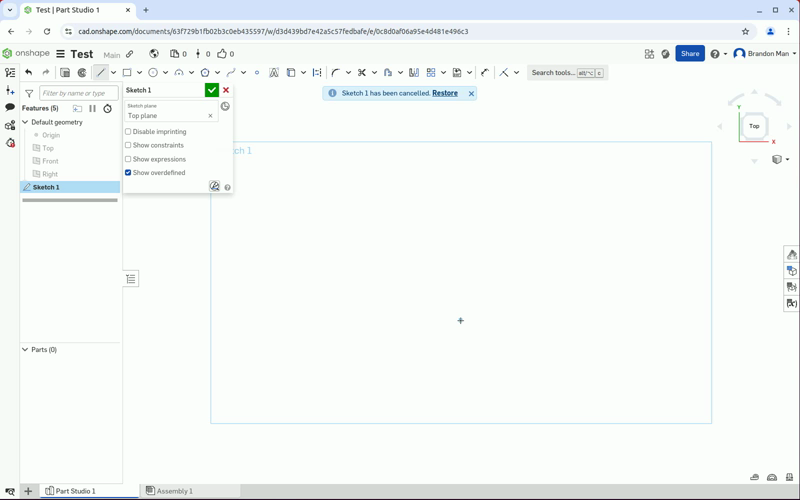
mouse_move(490, 320)
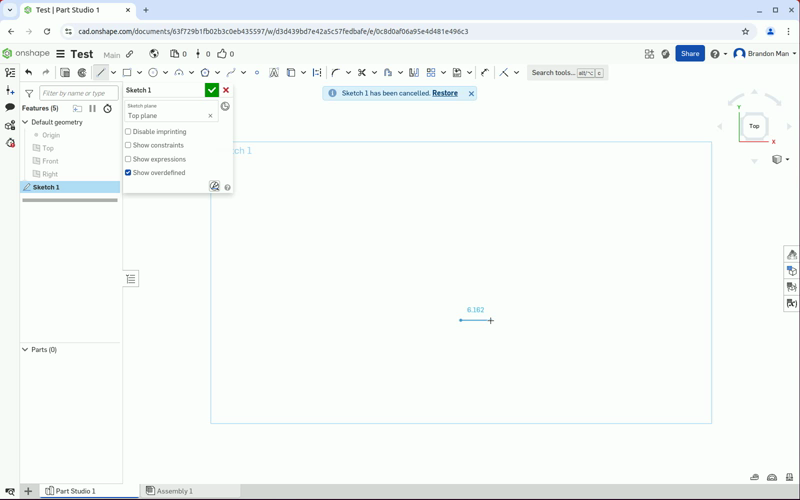
mouse_move(498, 320)
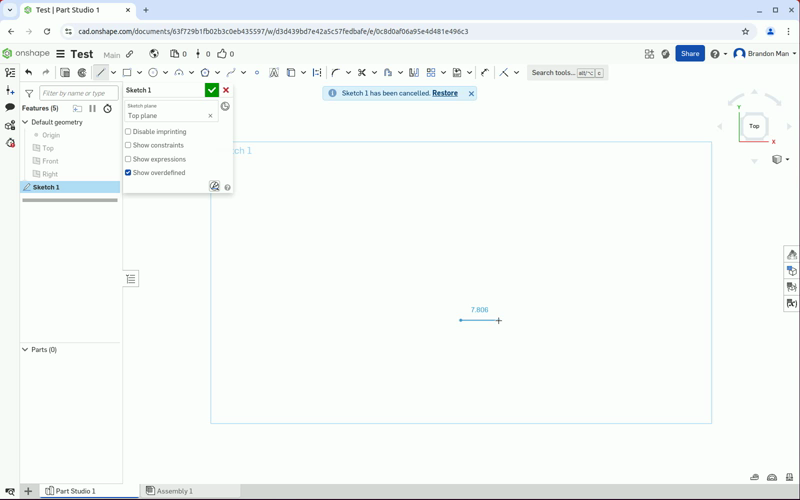
click(498, 320)
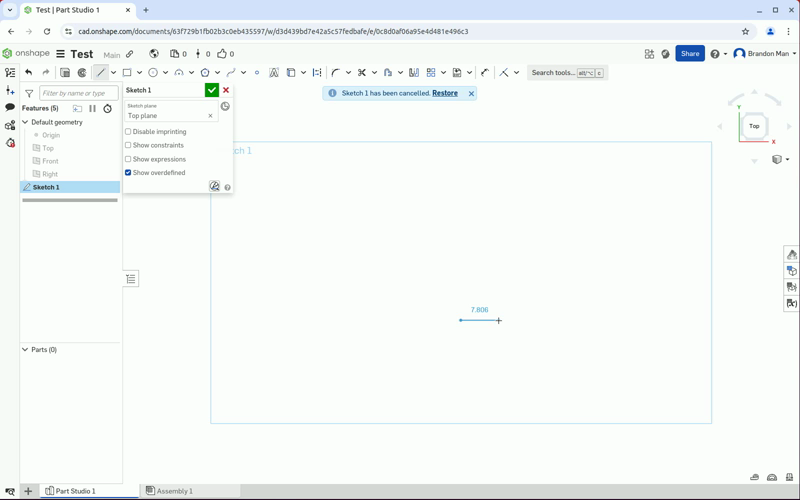
key_up(shift)
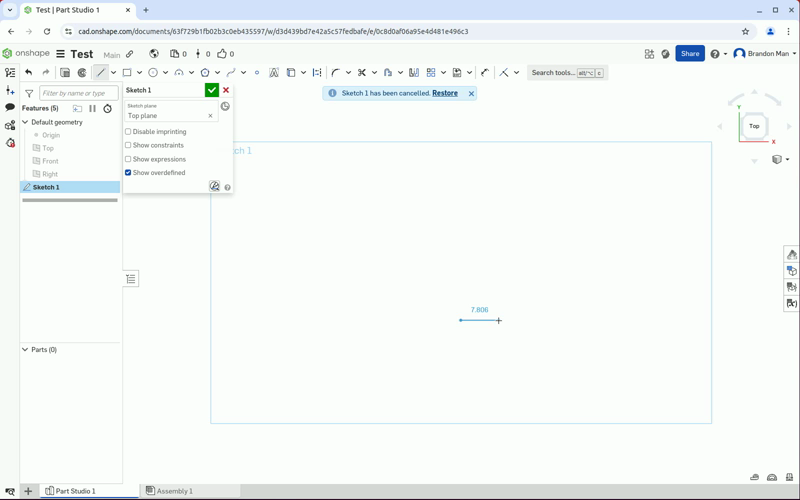
key_down(shift)
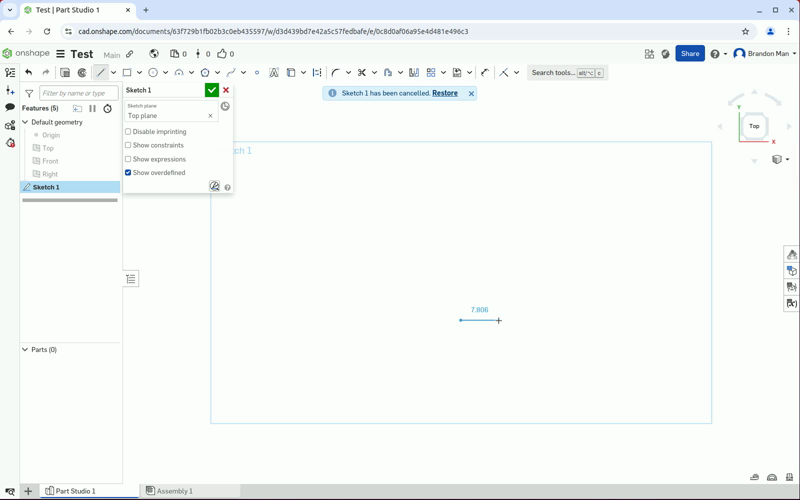
mouse_move(498, 245)
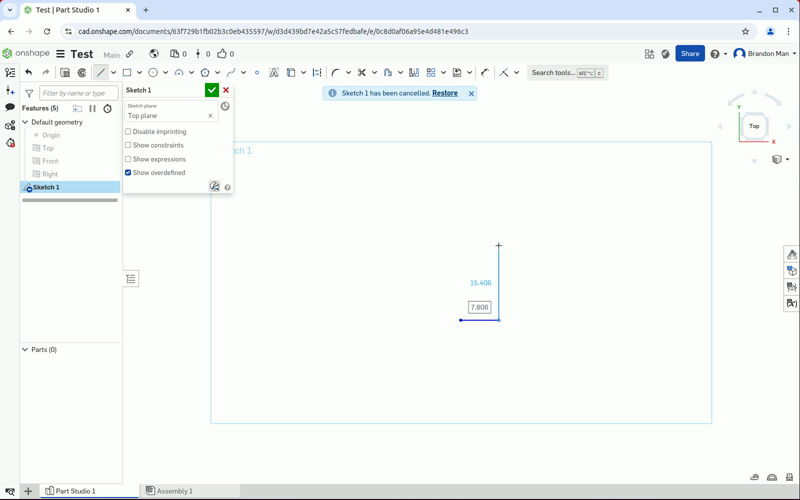
click(498, 245)
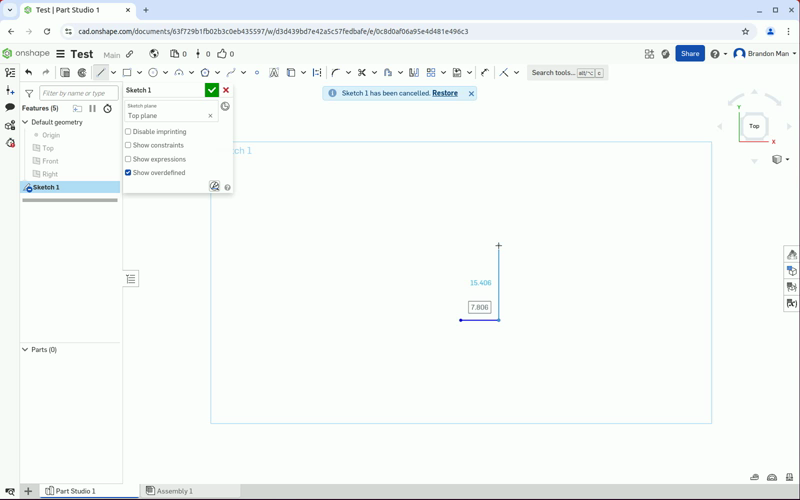
key_up(shift)
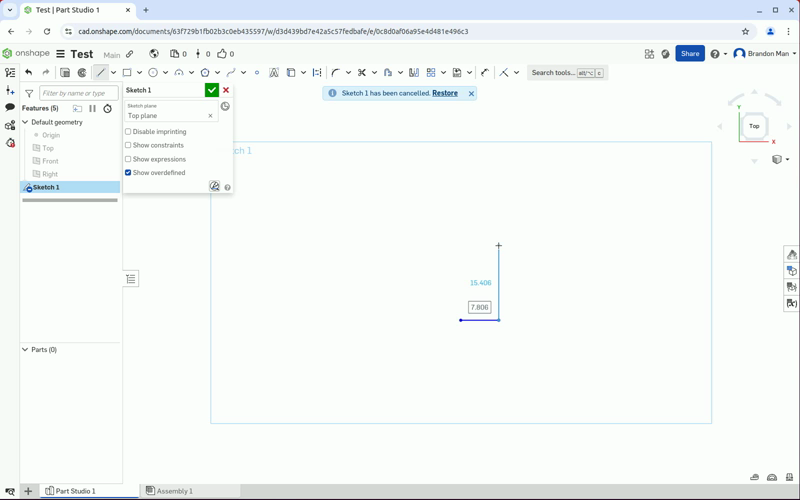
key_down(shift)
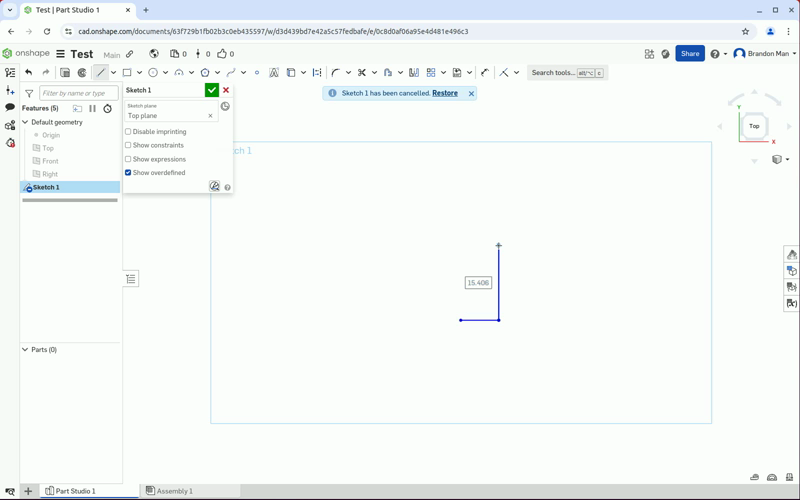
mouse_move(528, 245)
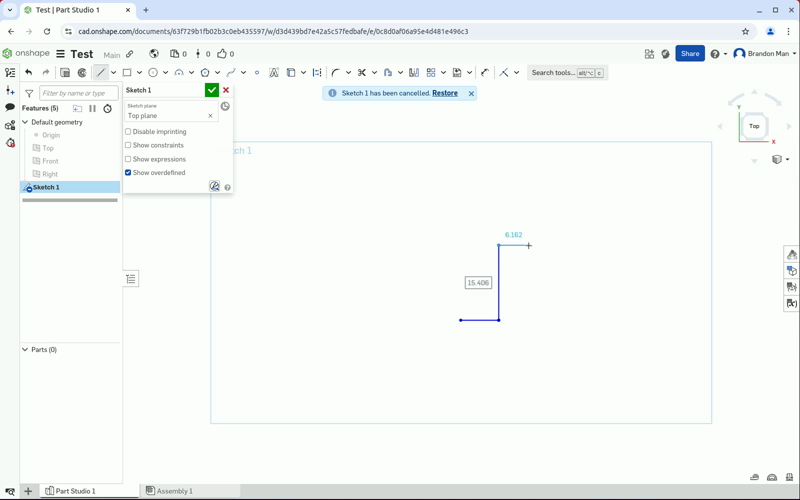
mouse_move(460, 245)
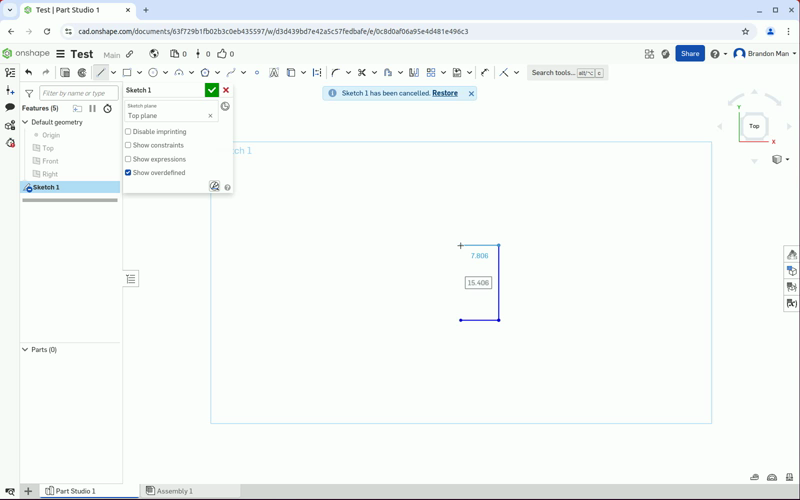
click(460, 245)
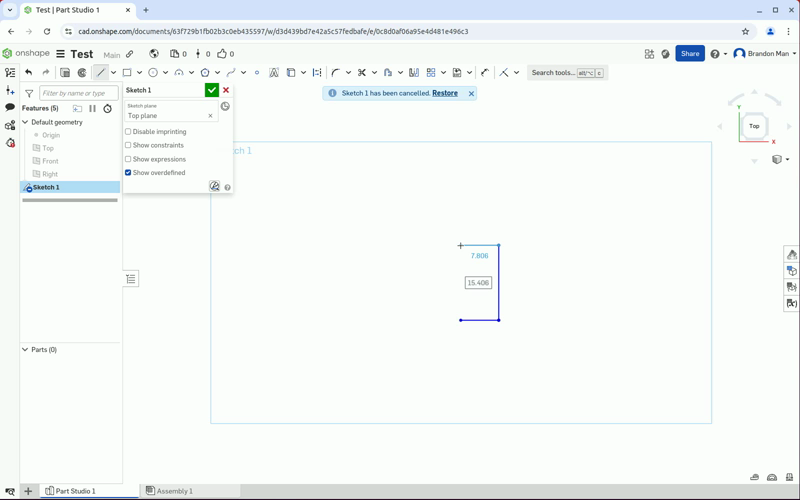
key_up(shift)
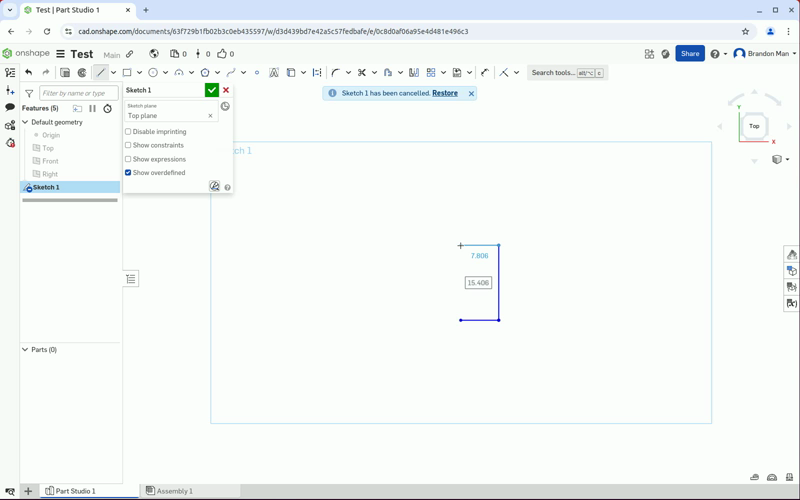
key(esc)
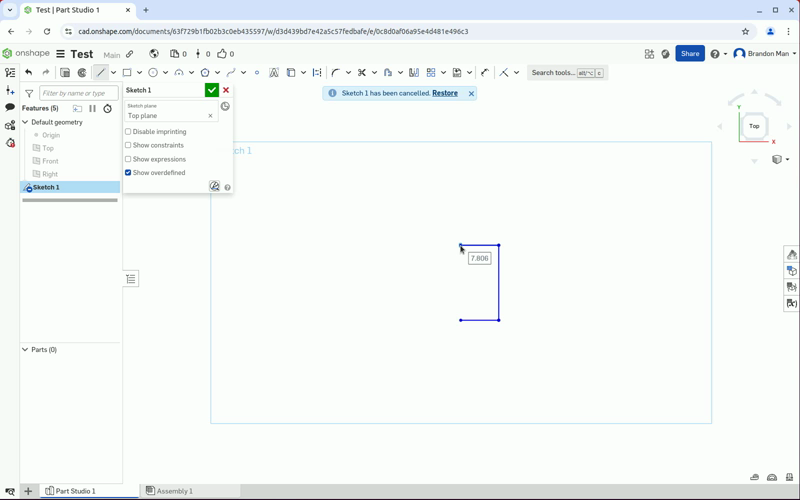
key(a)
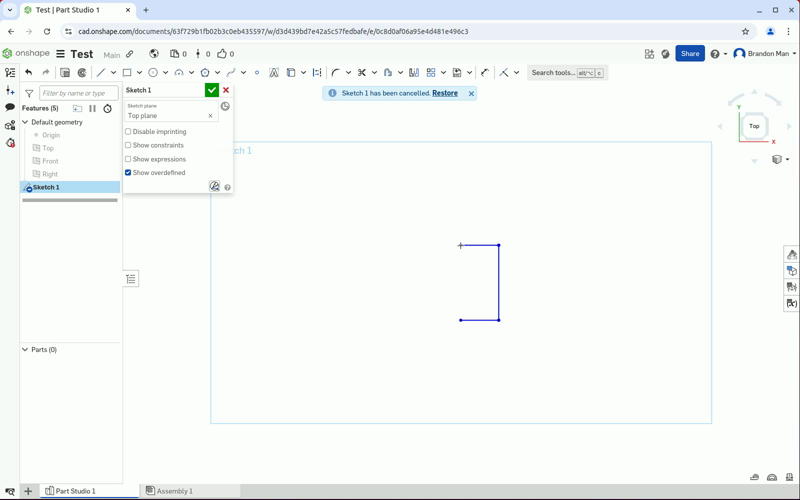
mouse_move(460, 245)
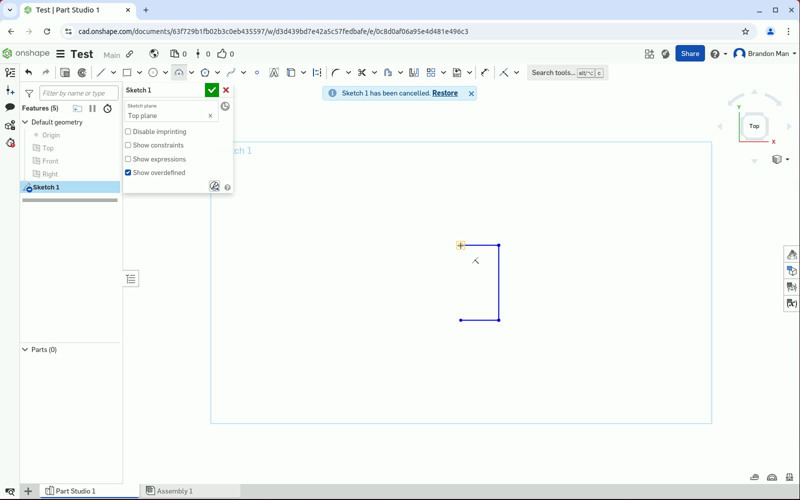
click(460, 245)
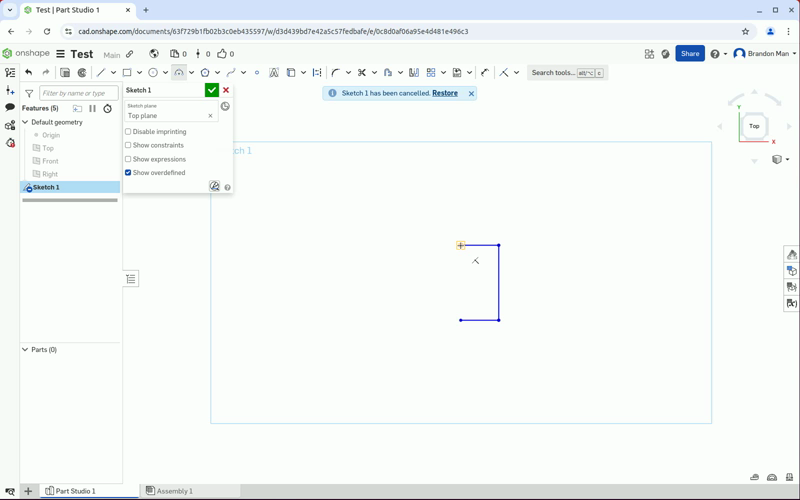
mouse_move(460, 320)
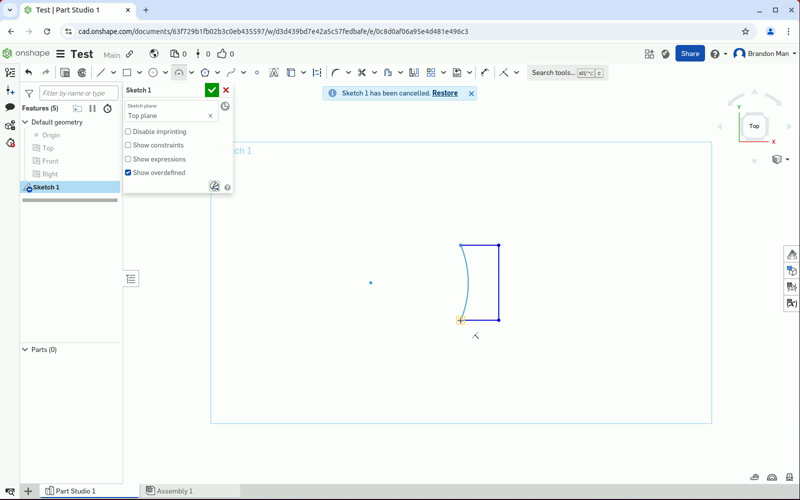
click(460, 320)
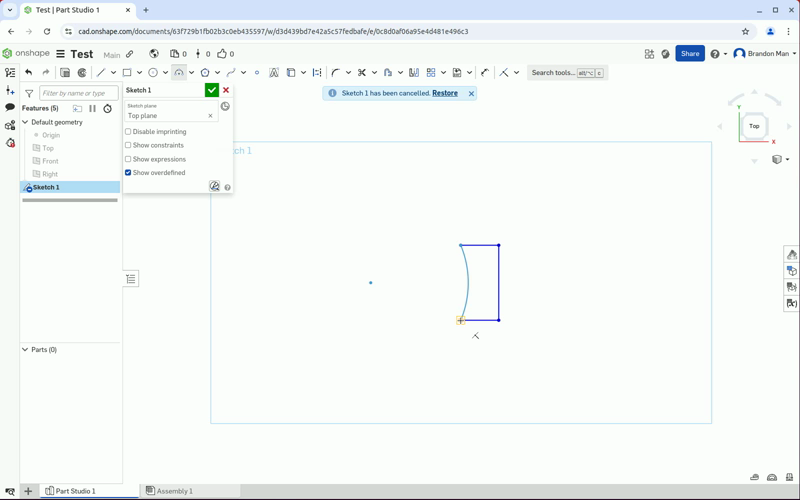
key_down(shift)
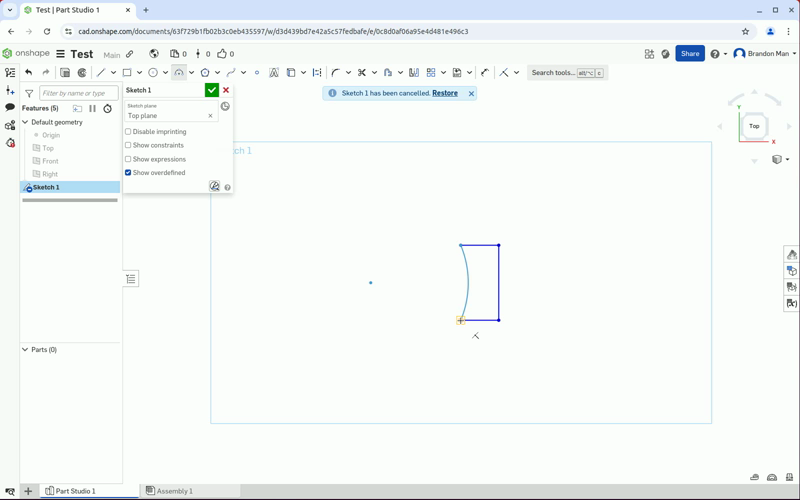
mouse_move(422, 282)
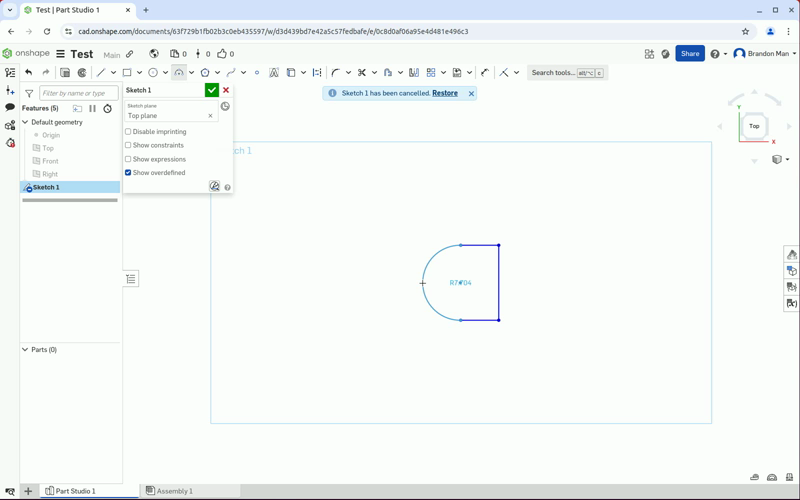
click(422, 282)
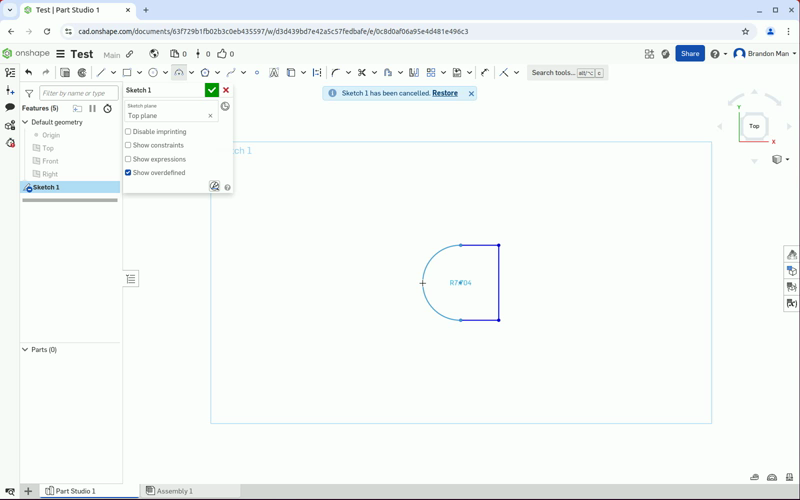
key_up(shift)
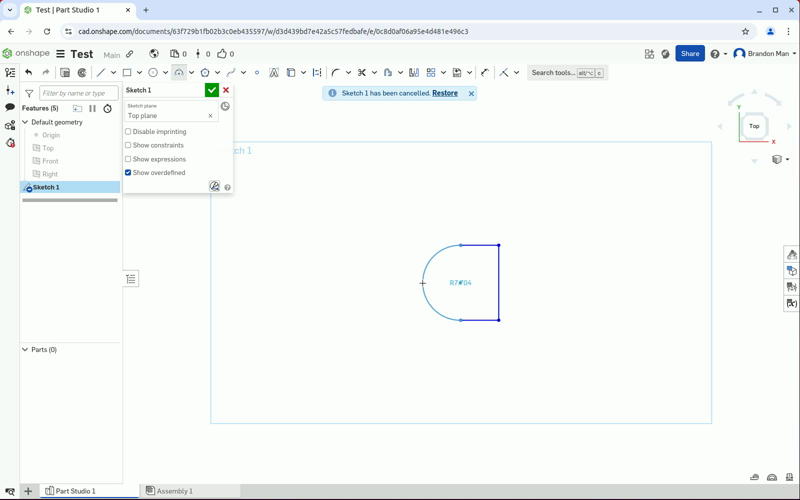
key(esc)
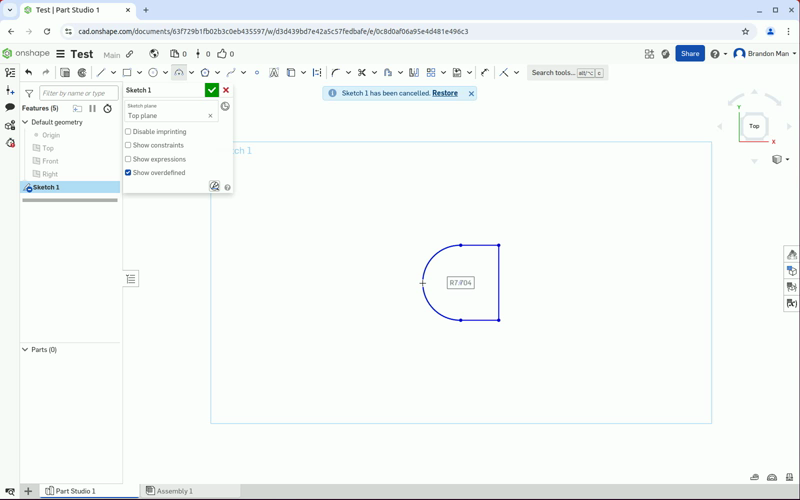
mouse_move(484, 298)
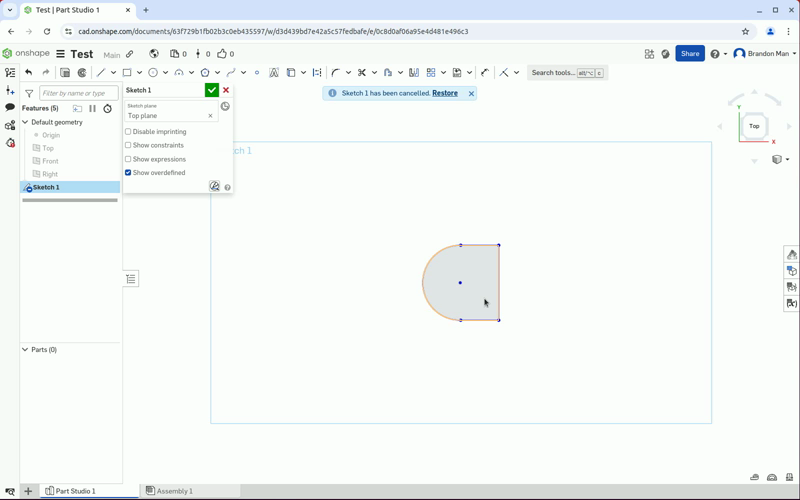
click(484, 298)
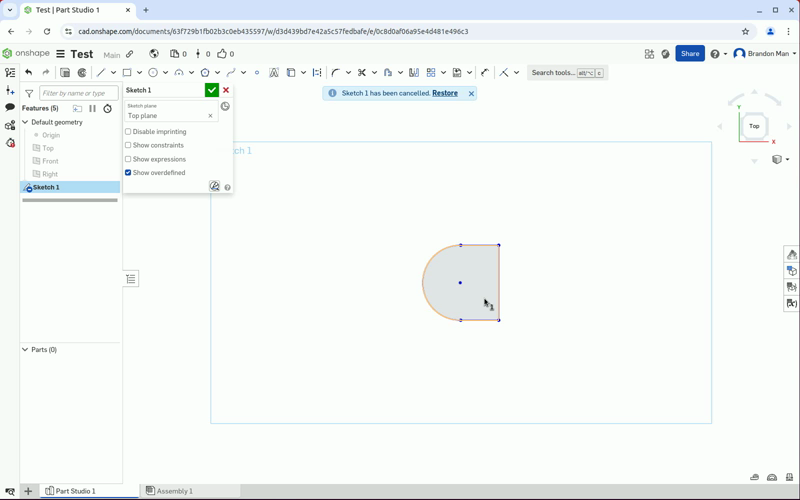
mouse_move(73, 352)
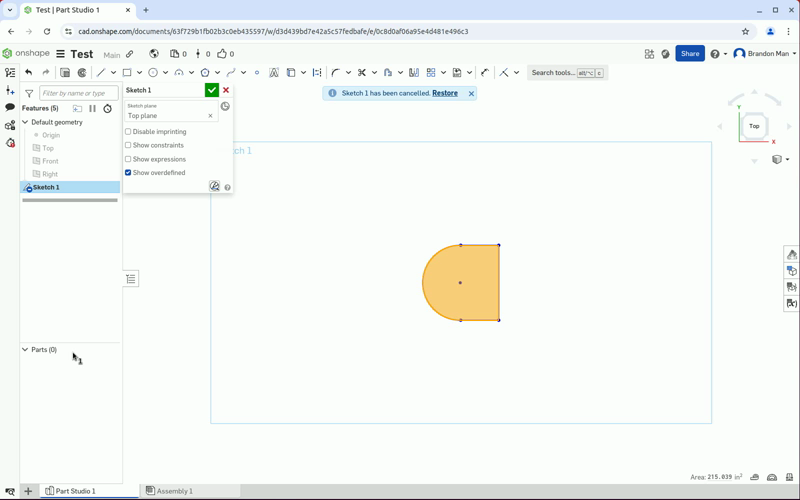
key(shift+y)
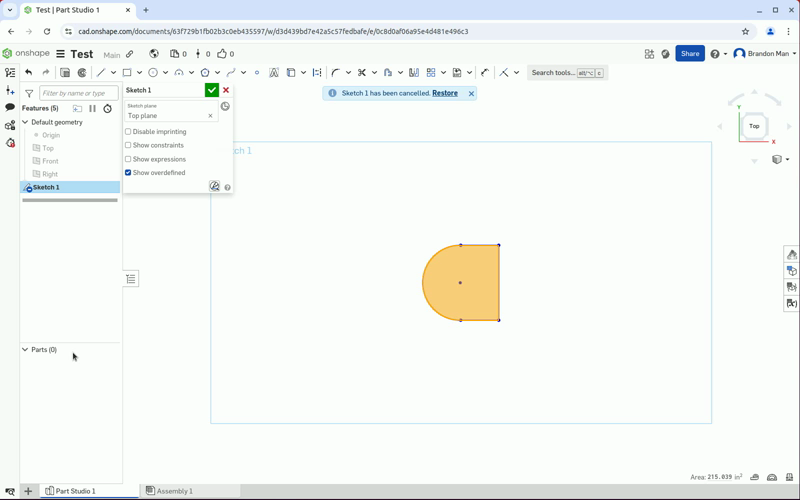
key(shift+e)
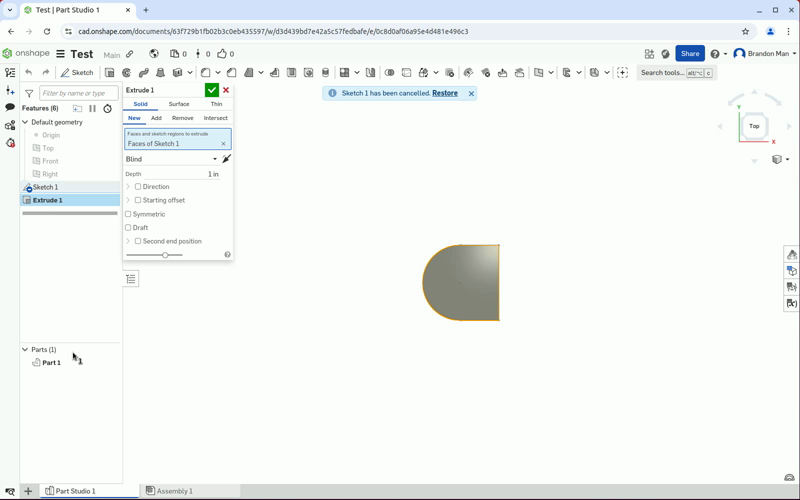
mouse_move(143, 106)
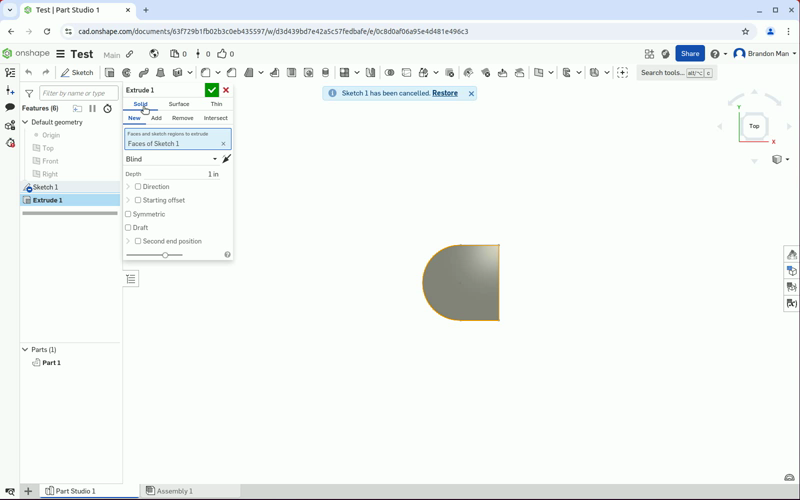
click(143, 106)
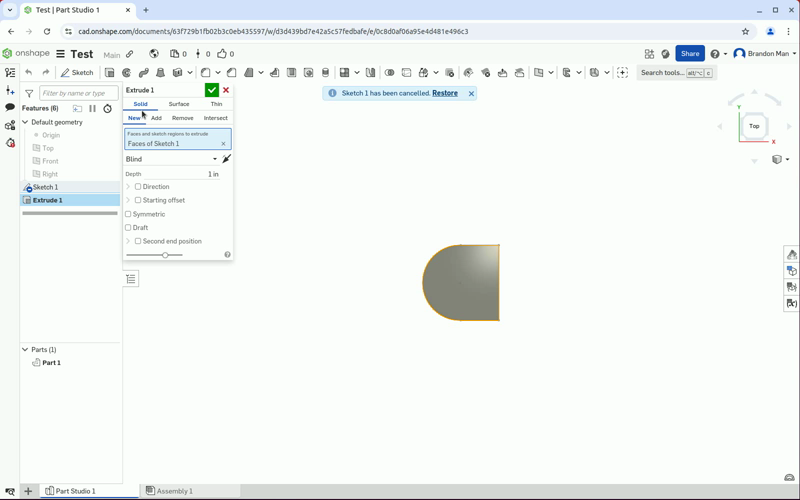
mouse_move(137, 120)
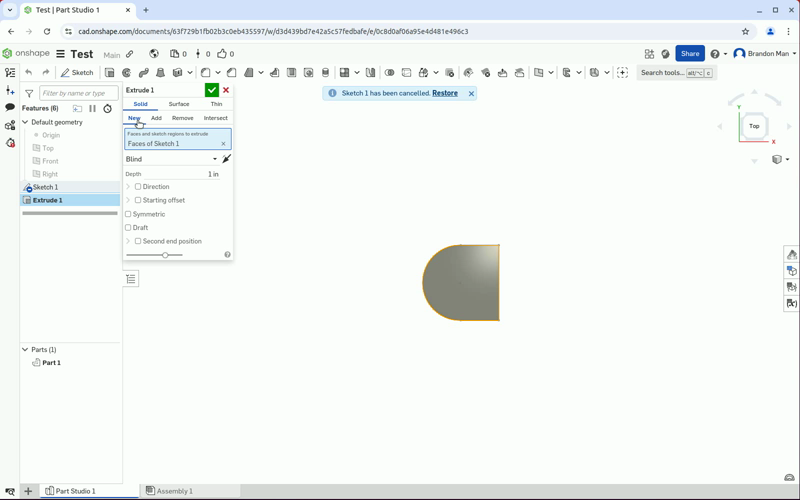
click(137, 120)
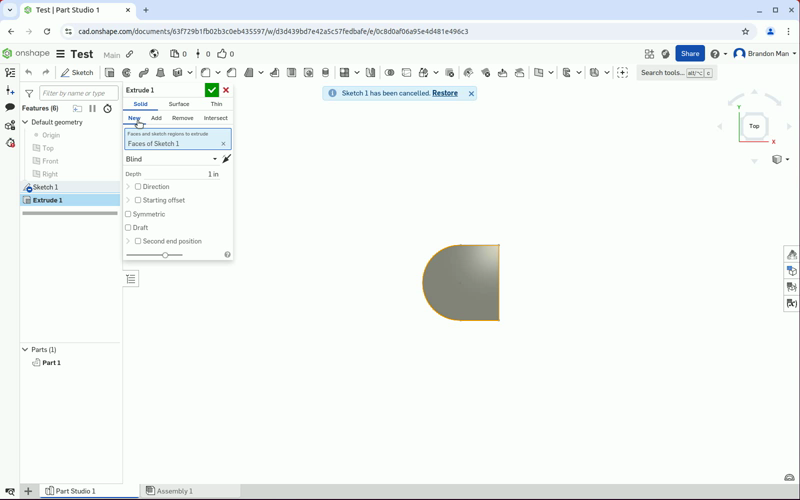
key(tab, 4)
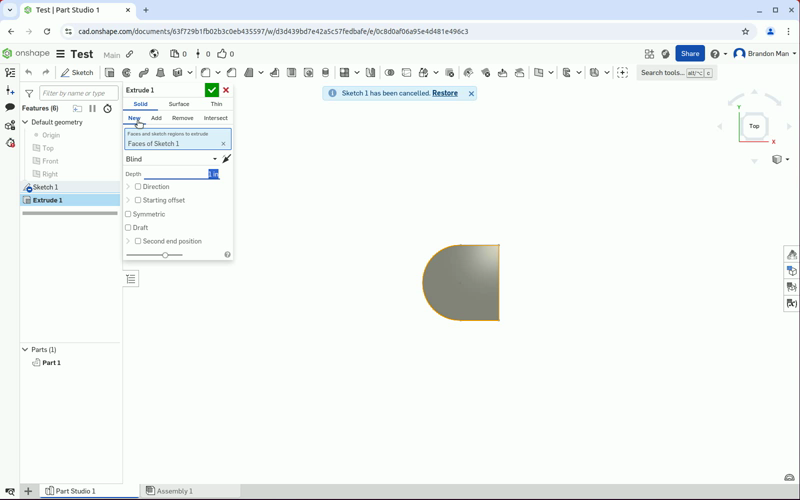
text(15.405)
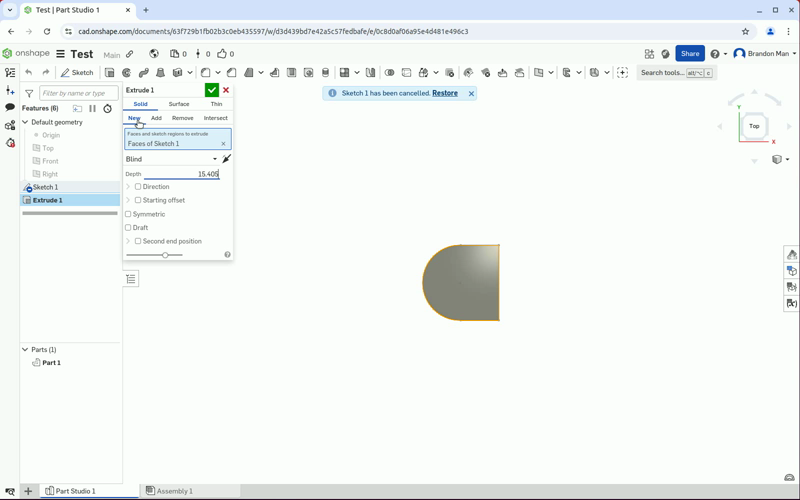
key(enter)
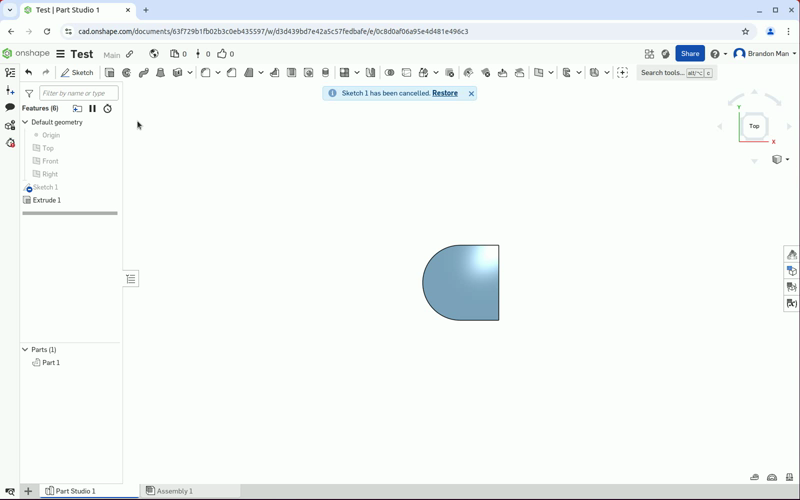
key(shift+h)
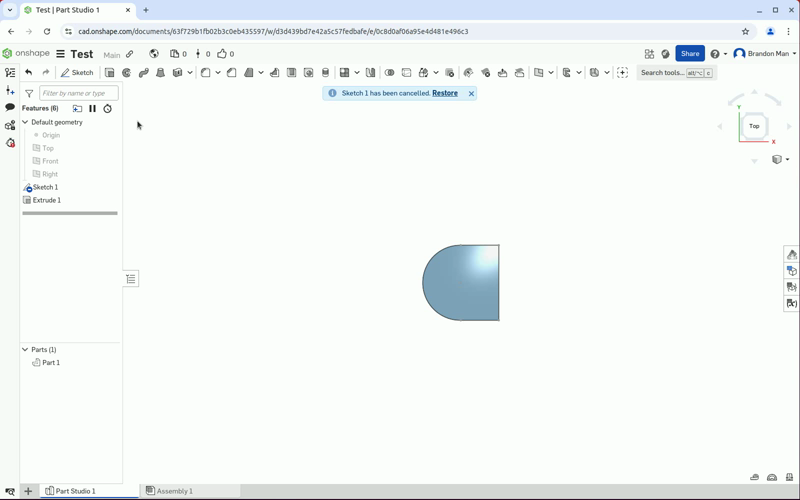
key(shift+h)
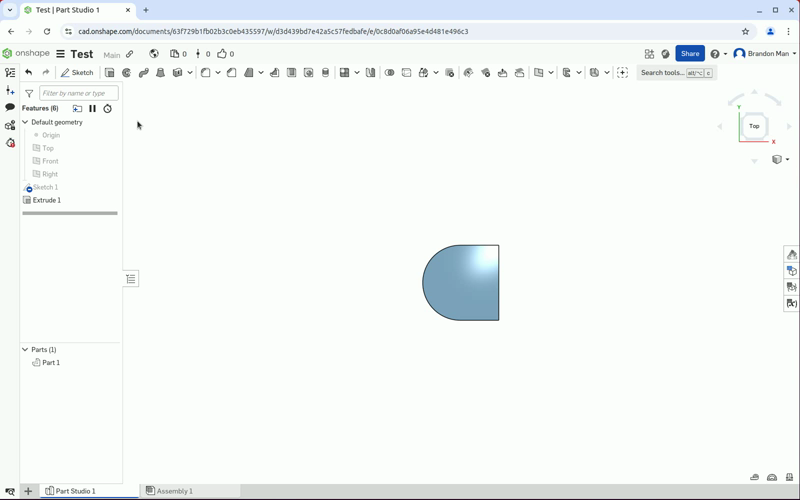
mouse_move(73, 189)
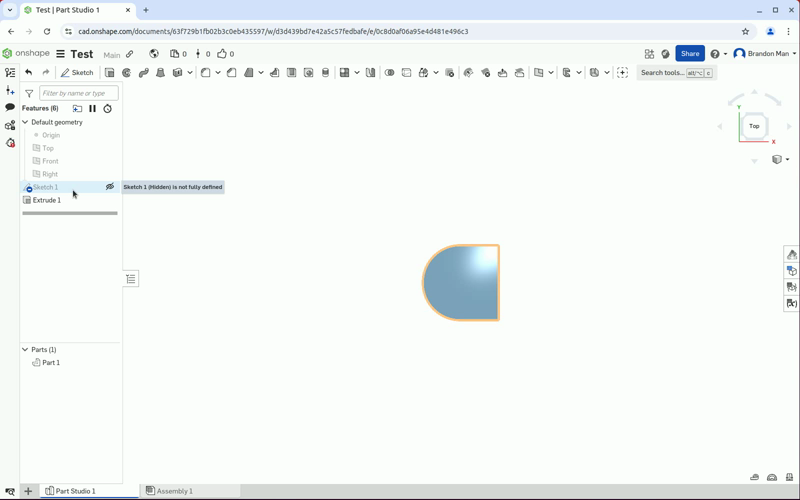
click(73, 189)
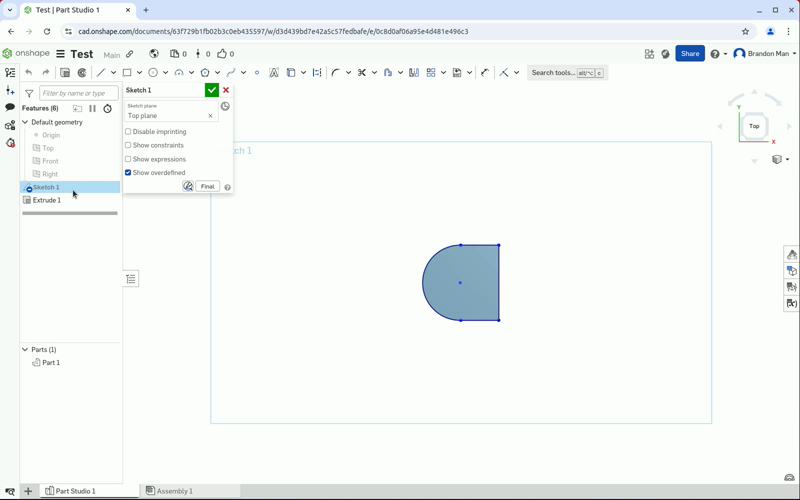
mouse_move(229, 92)
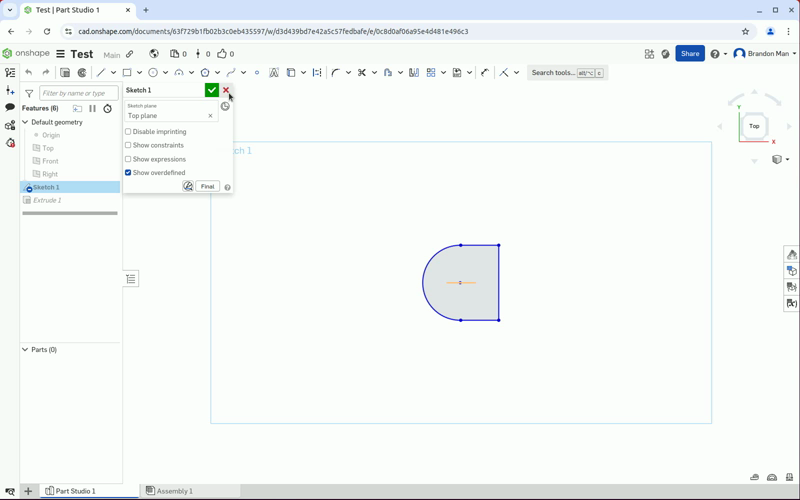
click(229, 92)
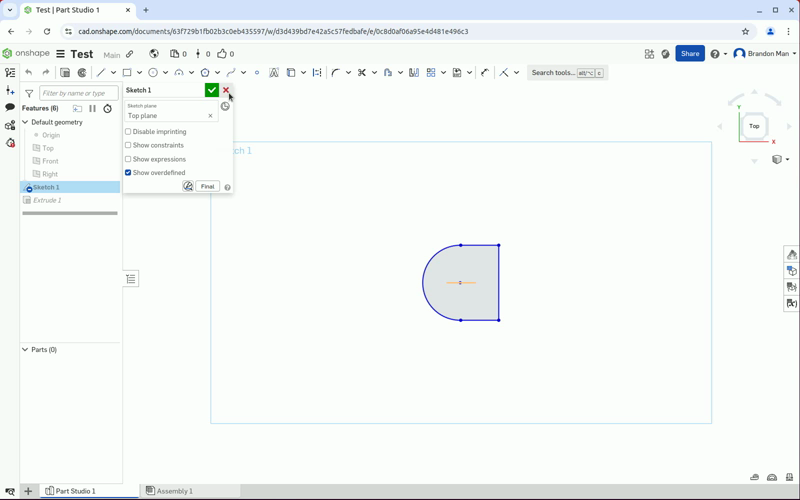
key(shift+s)
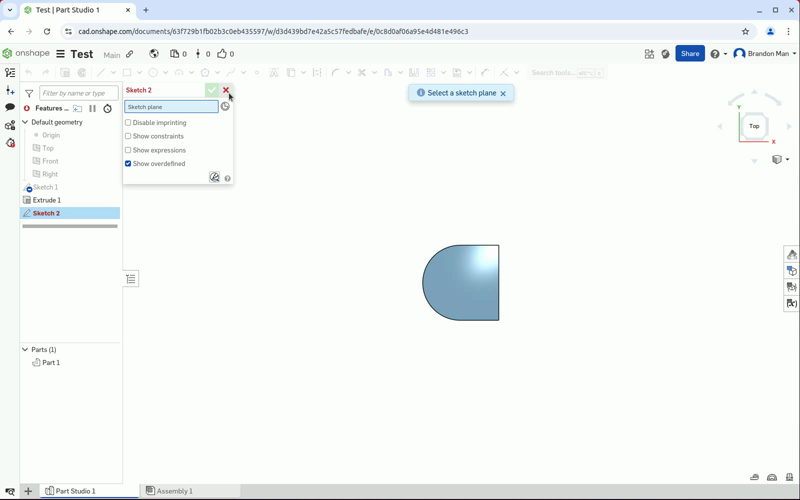
mouse_move(73, 150)
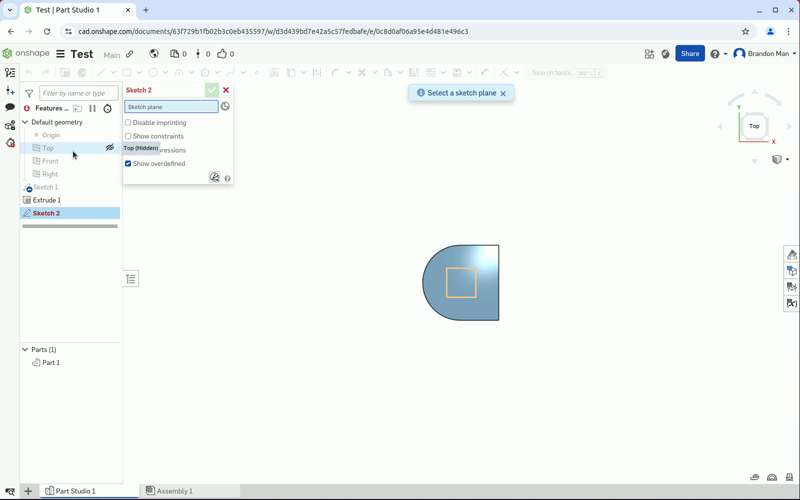
click(73, 150)
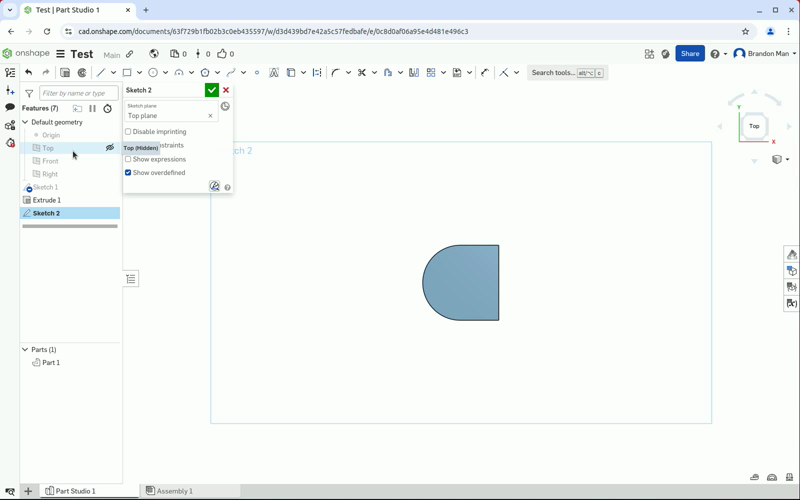
mouse_move(73, 352)
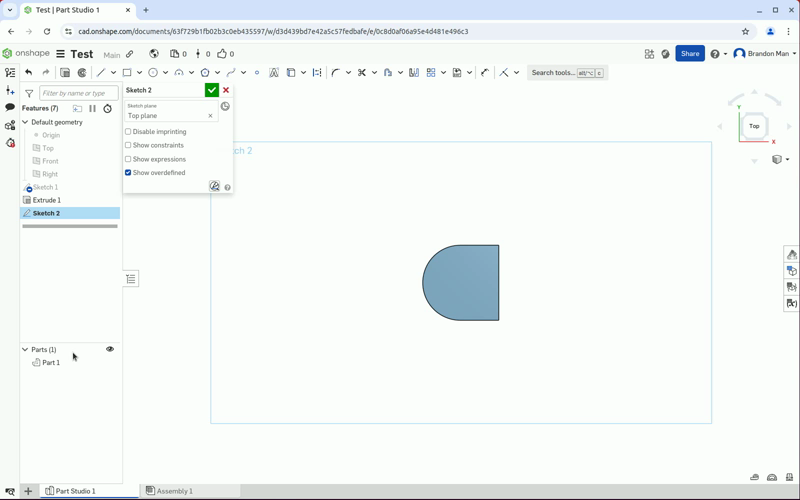
key(y)
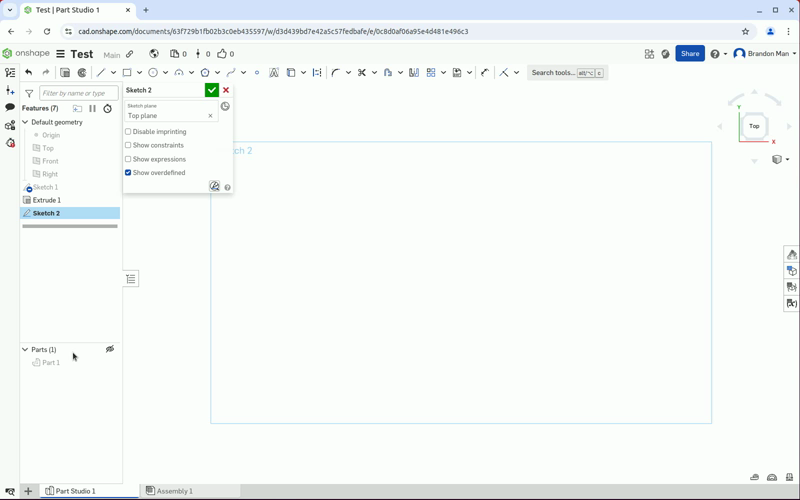
key(l)
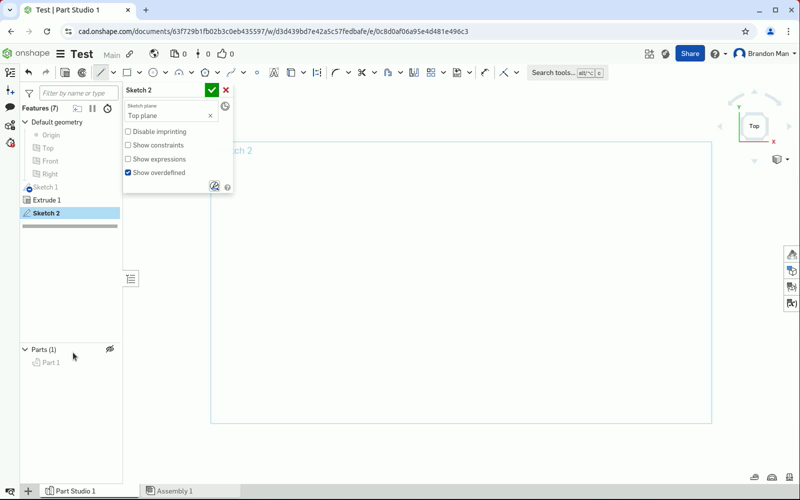
key_down(shift)
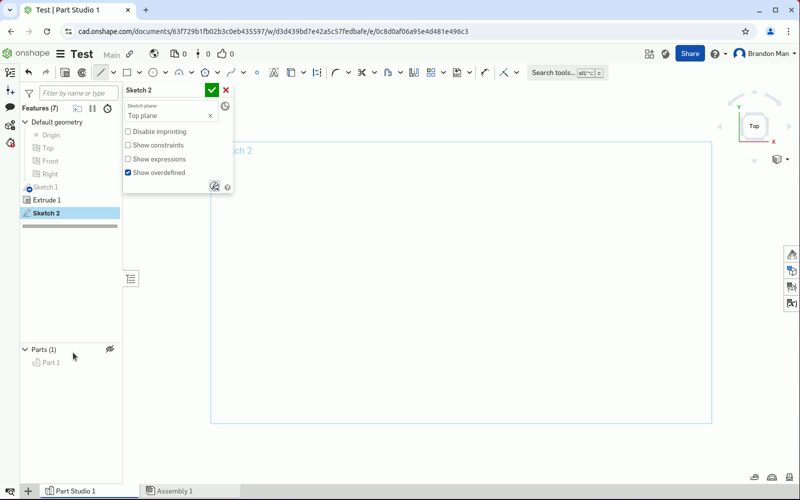
mouse_move(460, 320)
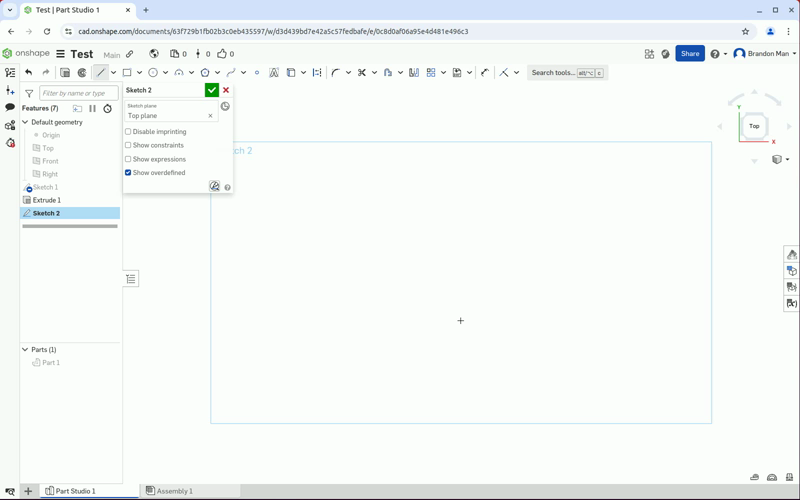
click(460, 320)
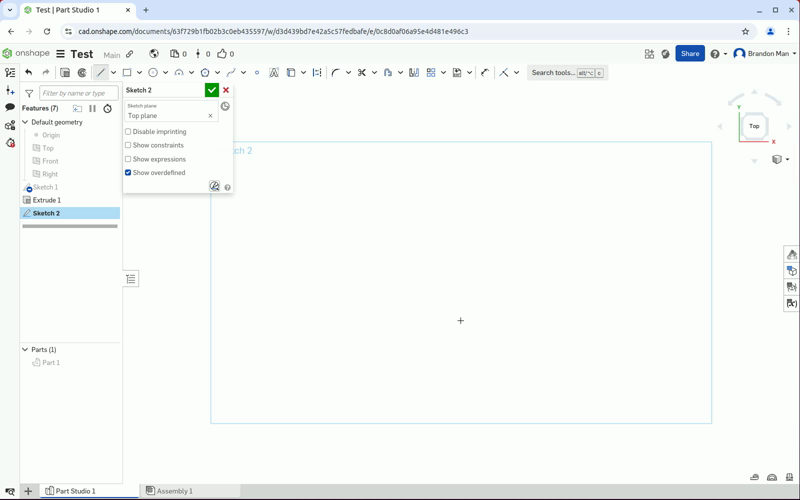
key_up(shift)
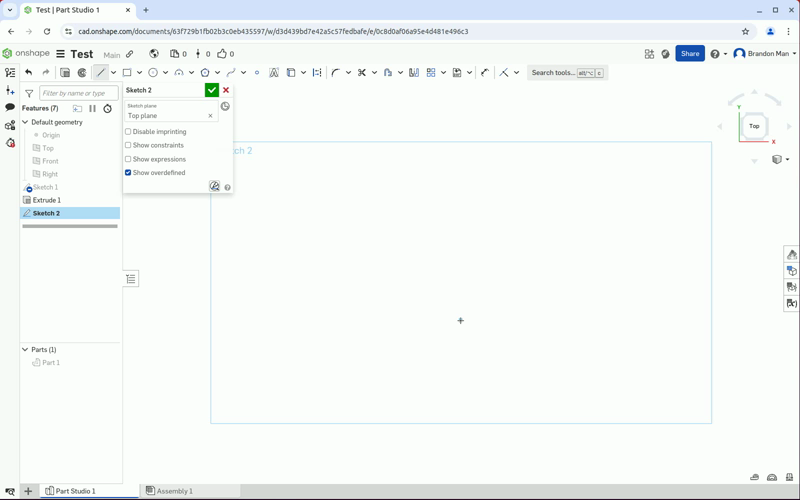
key_down(shift)
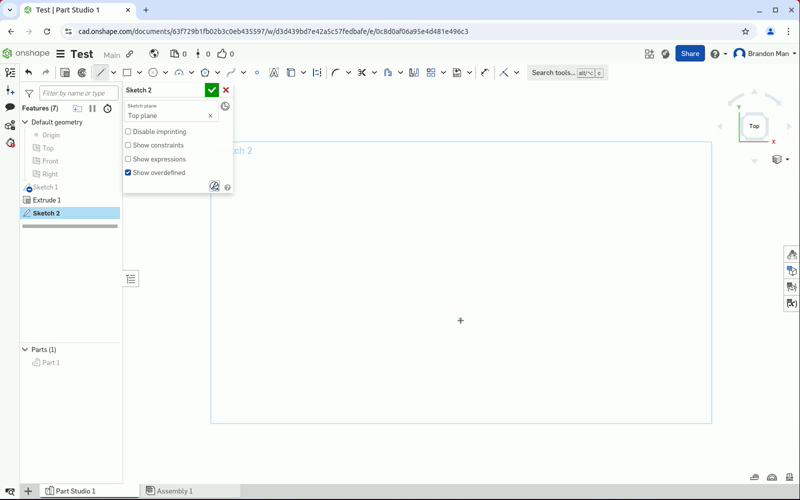
mouse_move(490, 320)
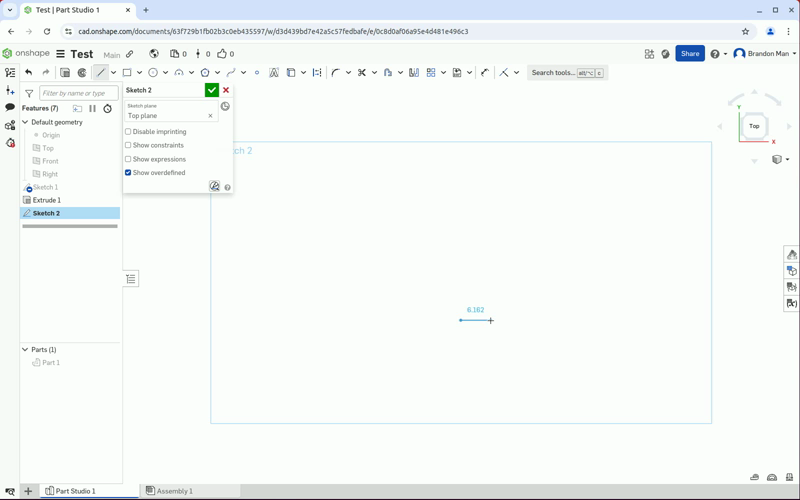
mouse_move(498, 320)
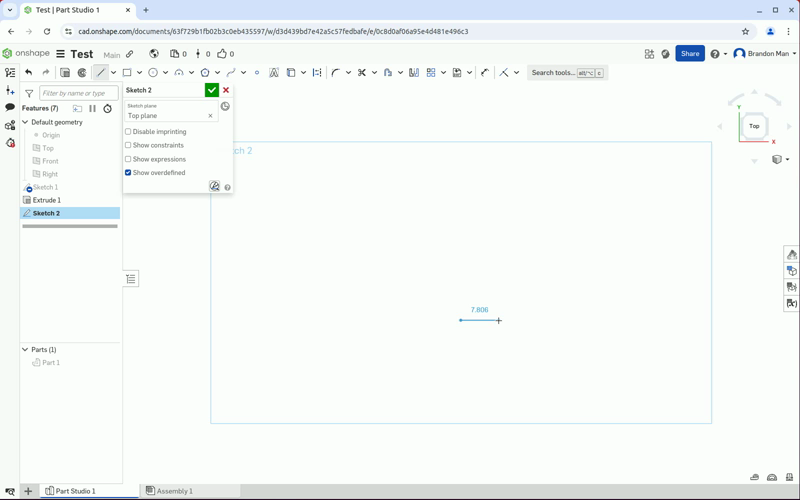
click(498, 320)
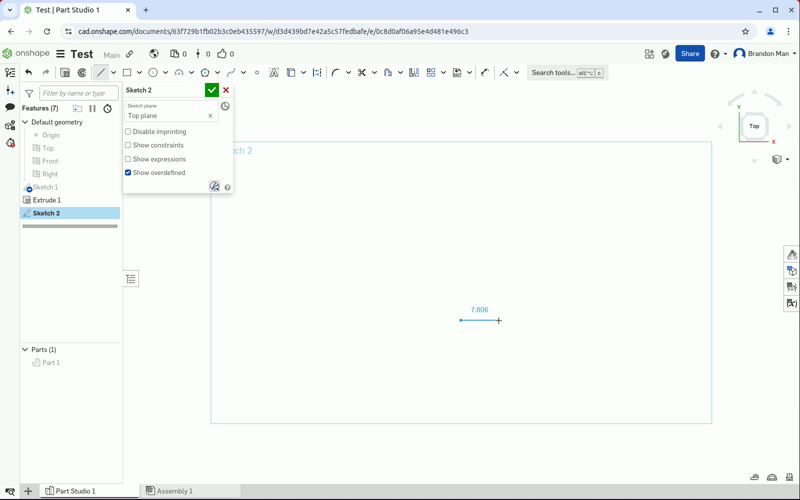
key_up(shift)
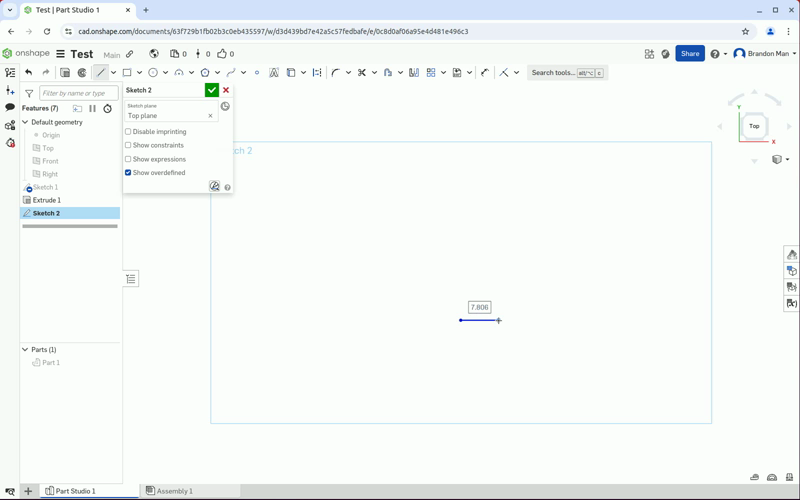
key_down(shift)
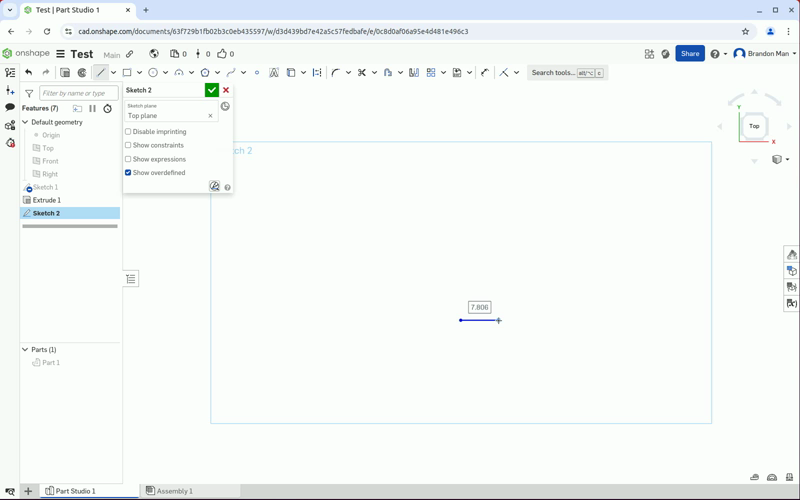
mouse_move(498, 245)
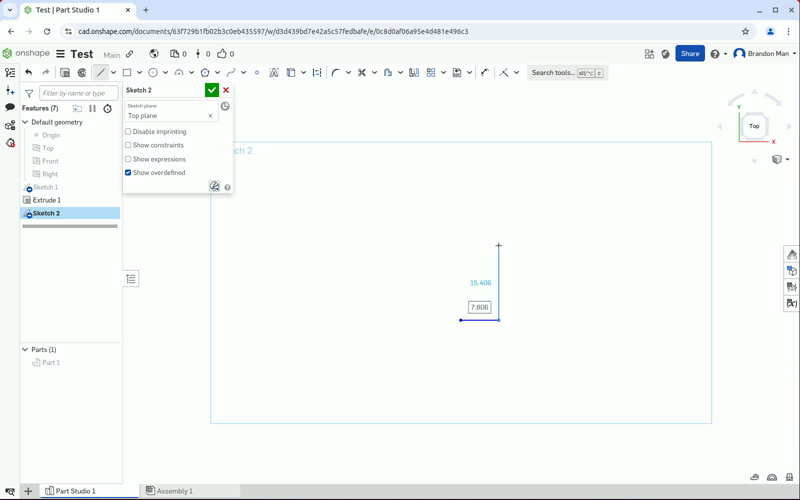
click(498, 245)
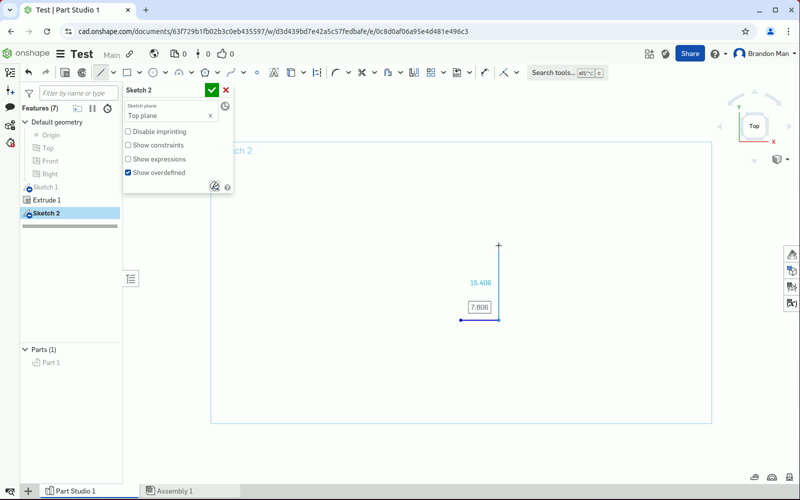
key_up(shift)
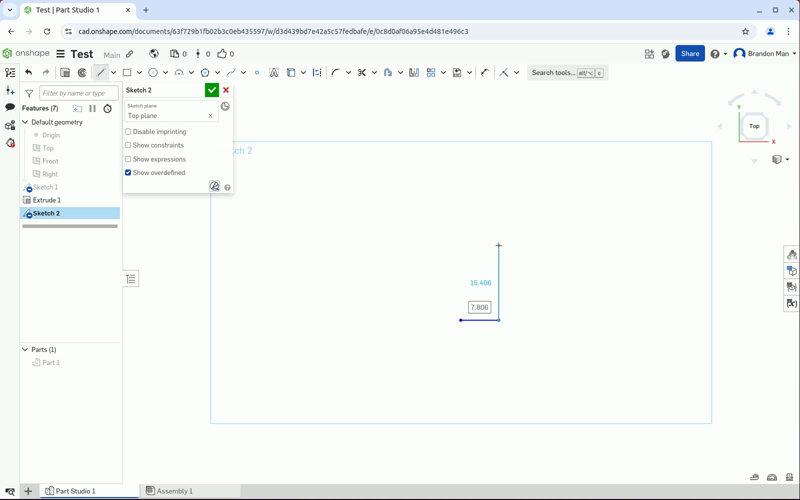
key_down(shift)
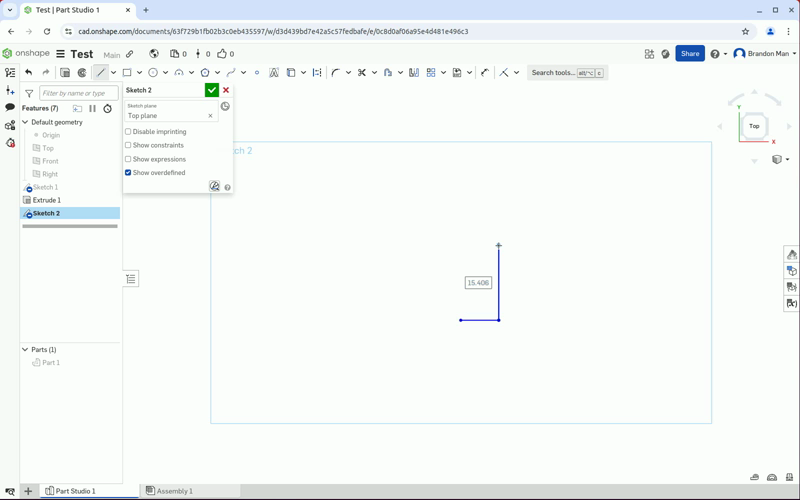
mouse_move(528, 245)
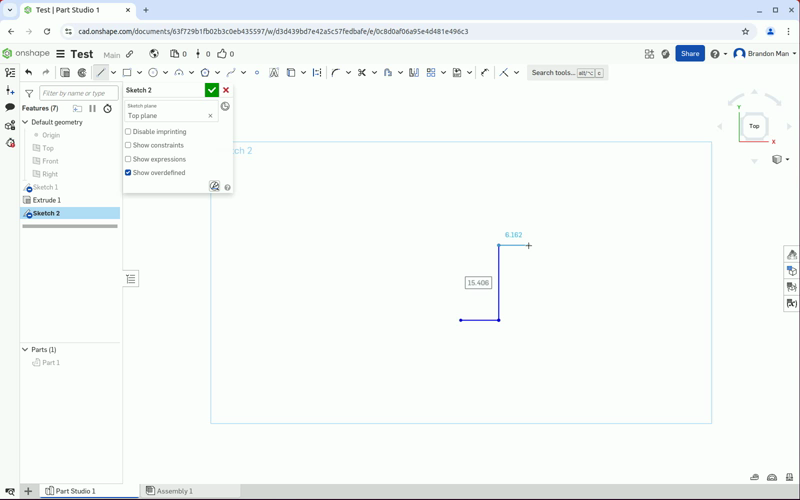
mouse_move(460, 245)
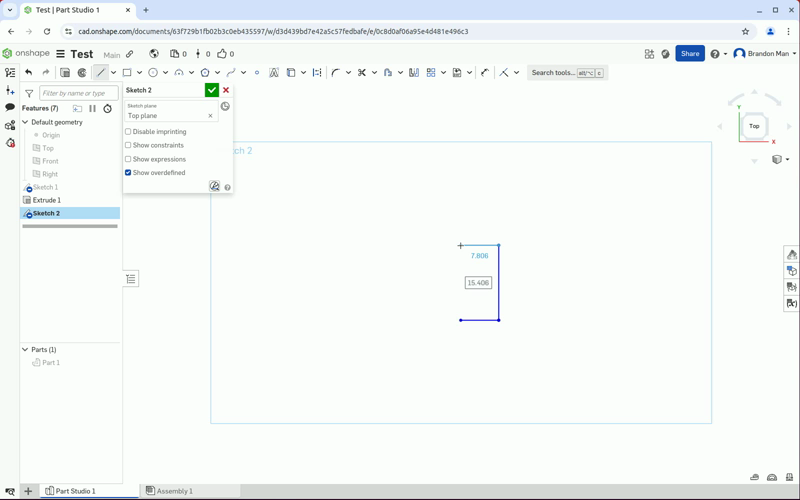
click(460, 245)
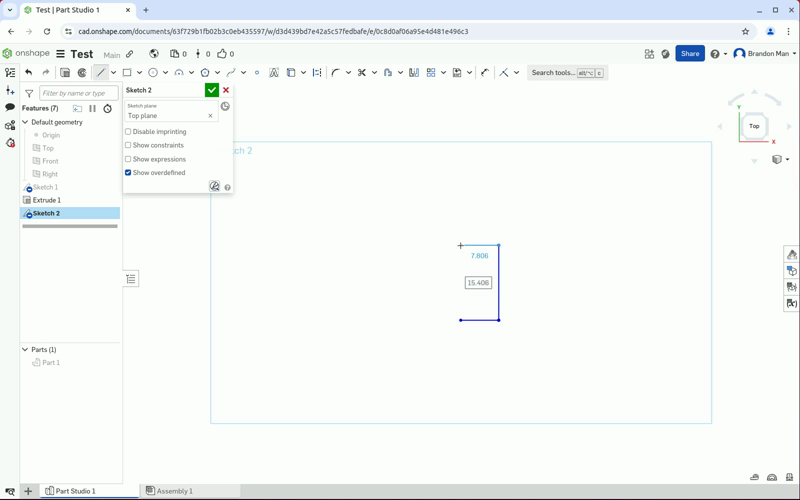
key_up(shift)
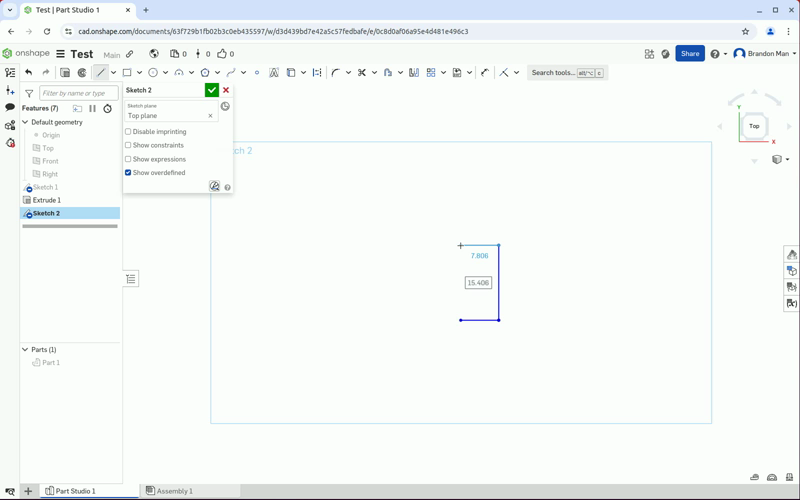
key(esc)
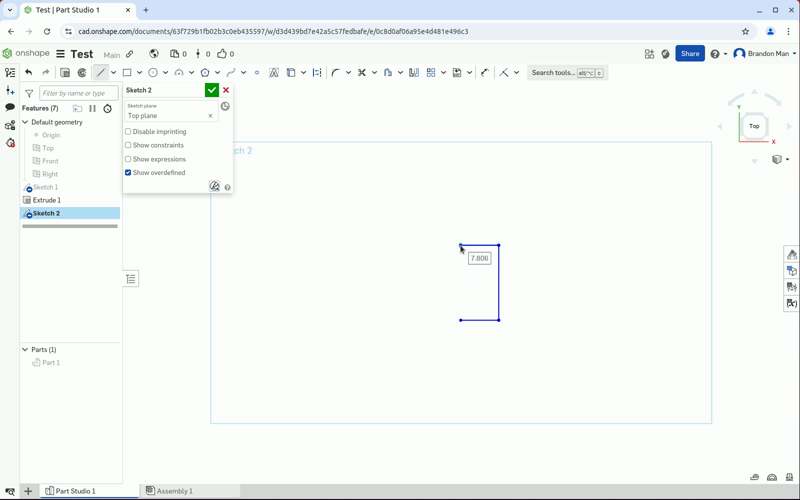
key(a)
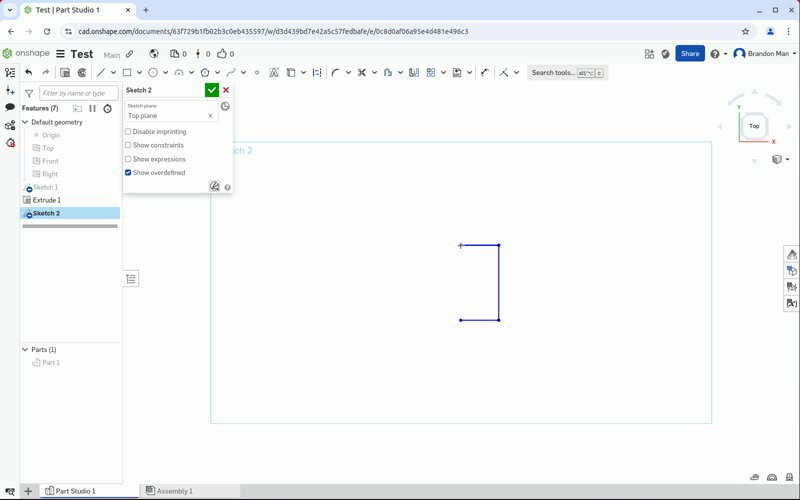
mouse_move(460, 245)
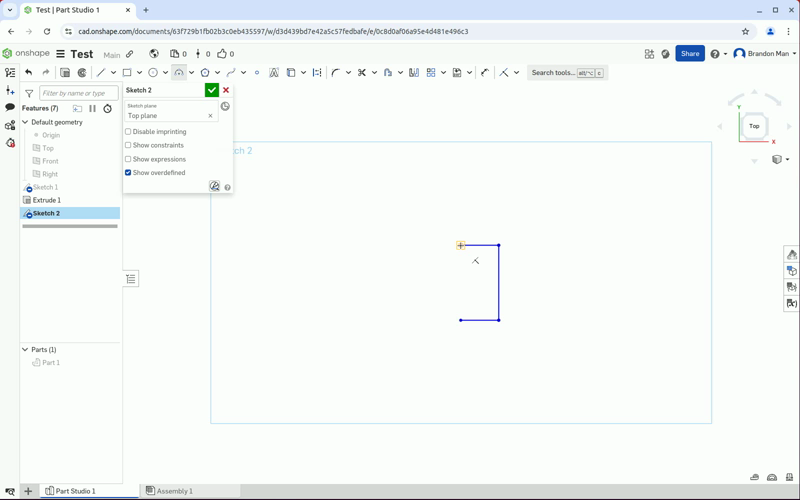
click(460, 245)
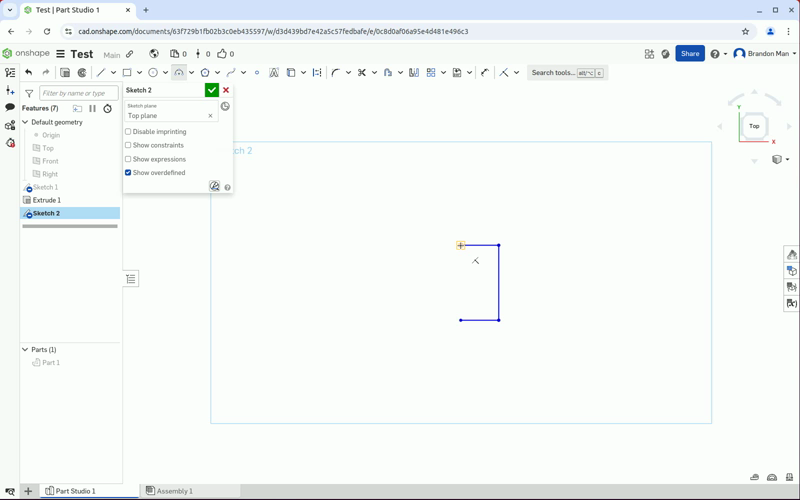
mouse_move(460, 320)
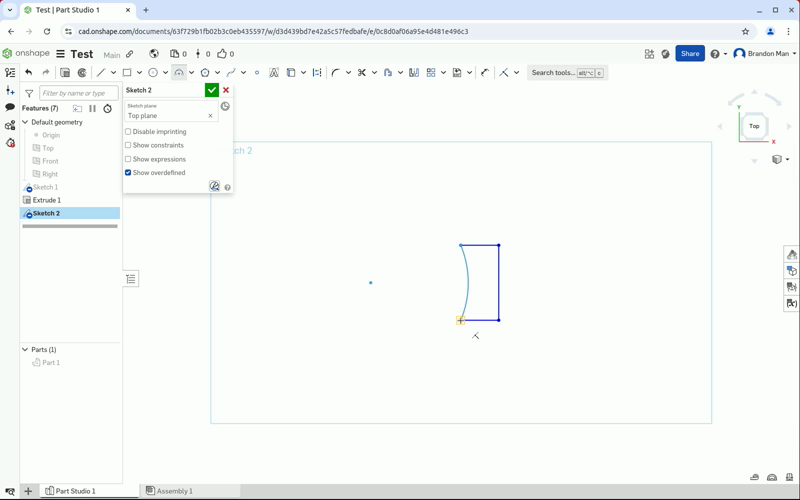
click(460, 320)
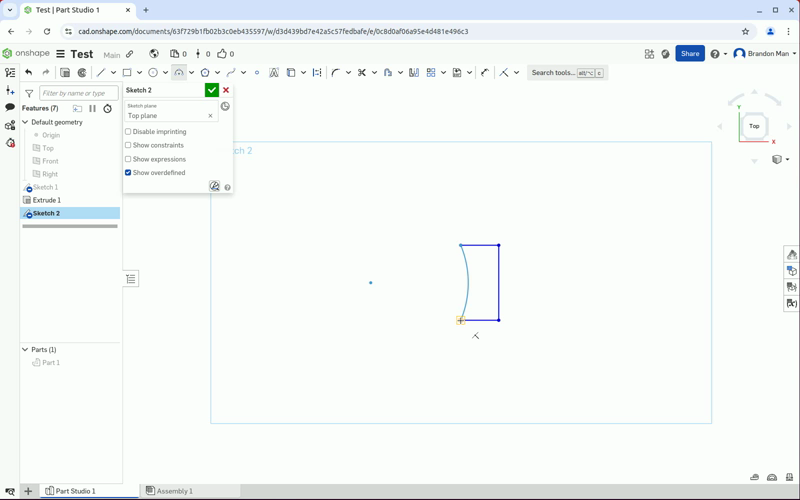
key_down(shift)
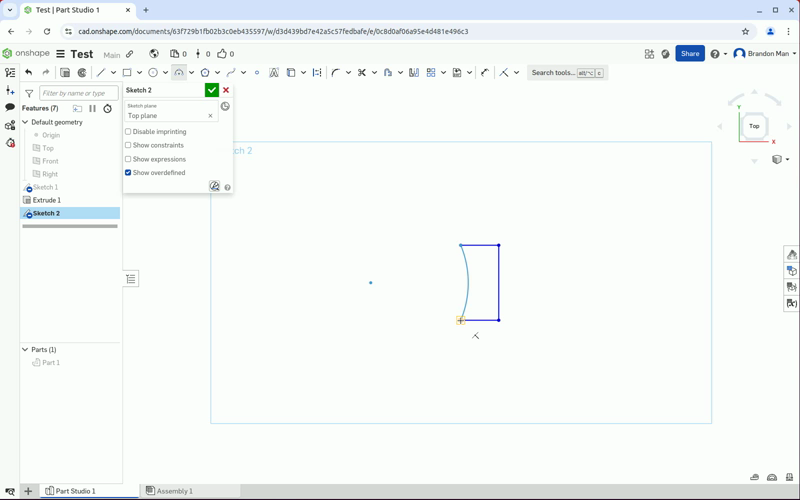
mouse_move(422, 282)
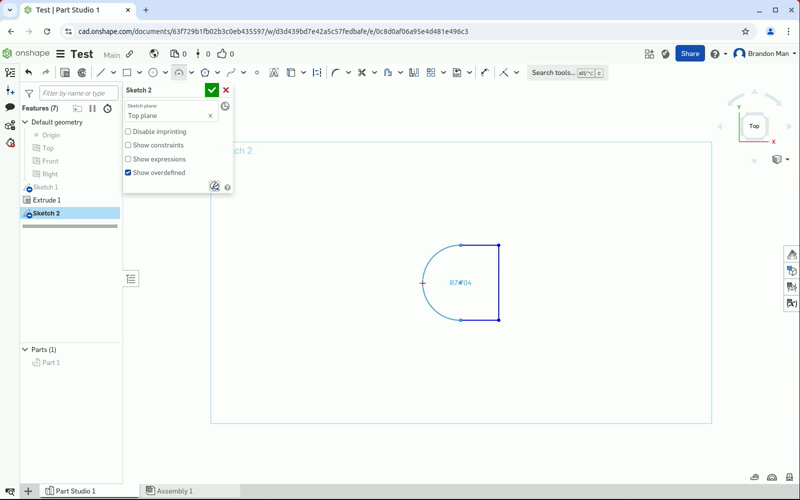
click(422, 282)
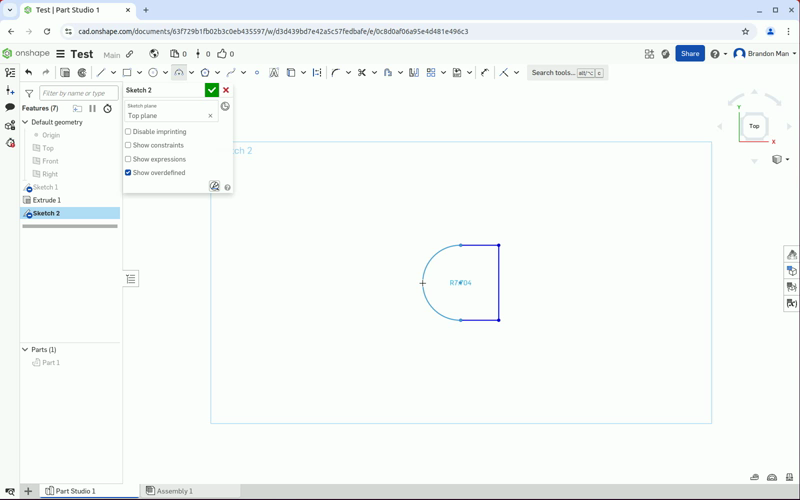
key_up(shift)
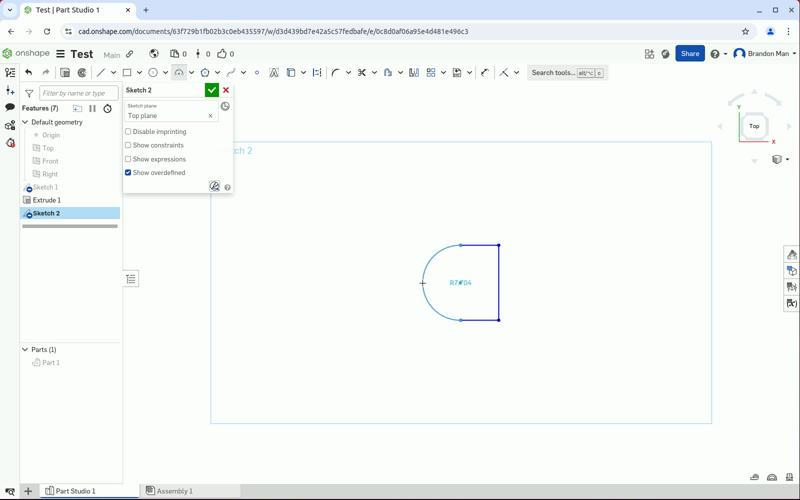
key(esc)
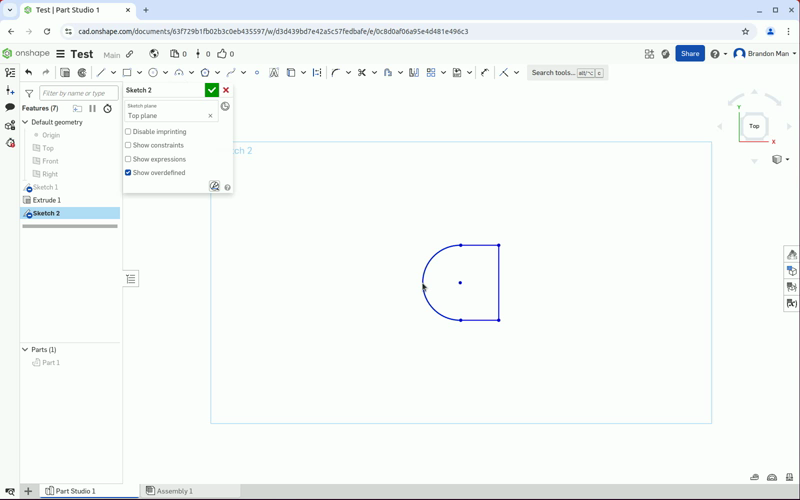
mouse_move(482, 282)
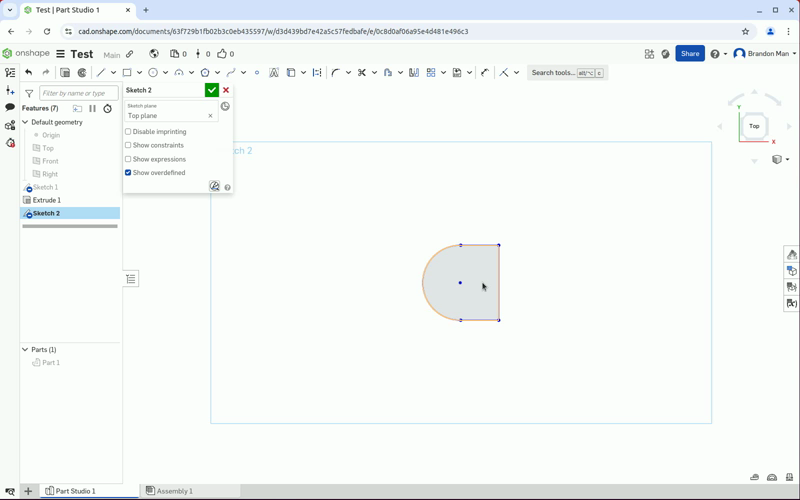
click(482, 282)
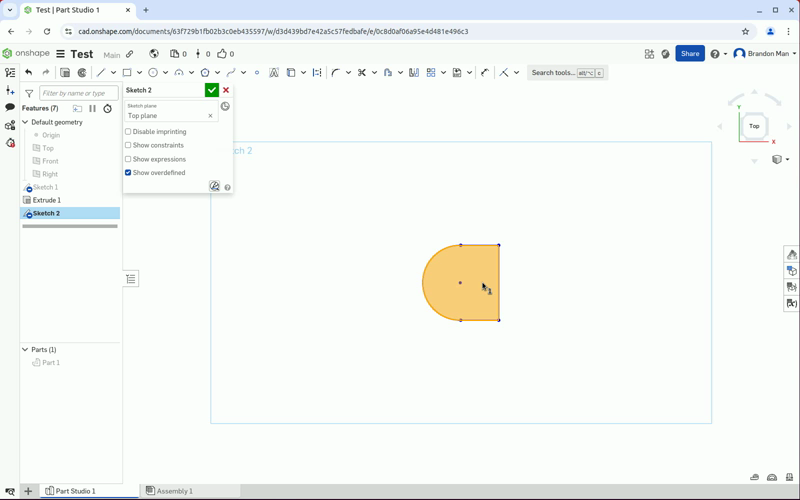
mouse_move(73, 352)
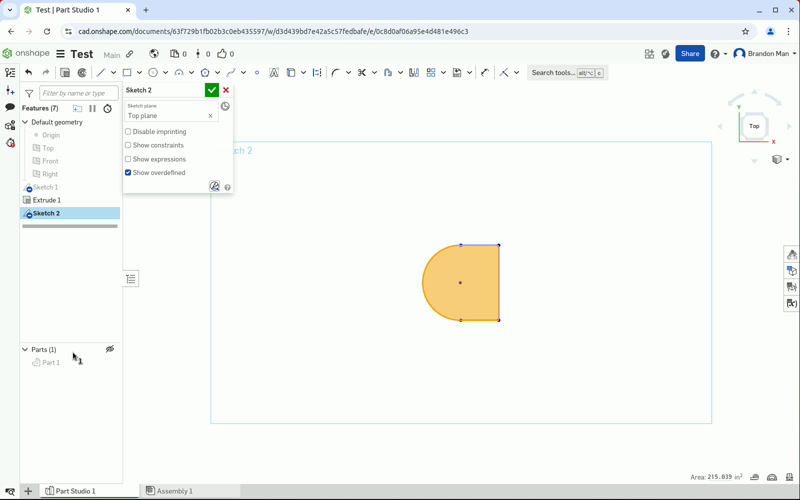
key(shift+y)
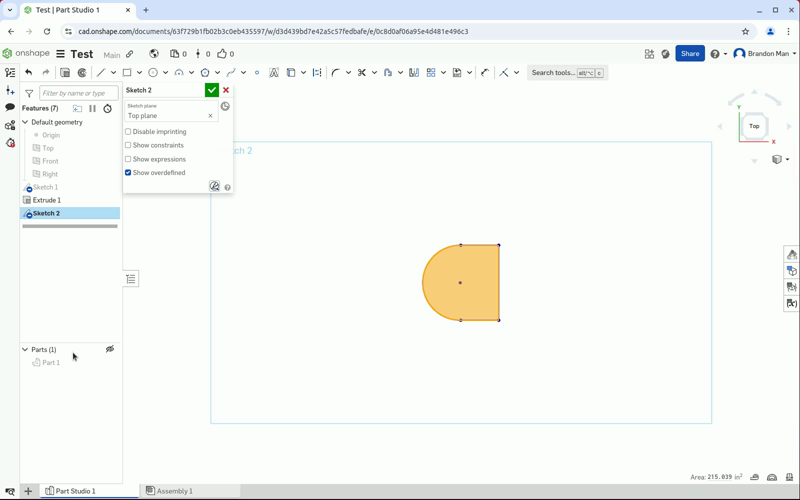
key(shift+e)
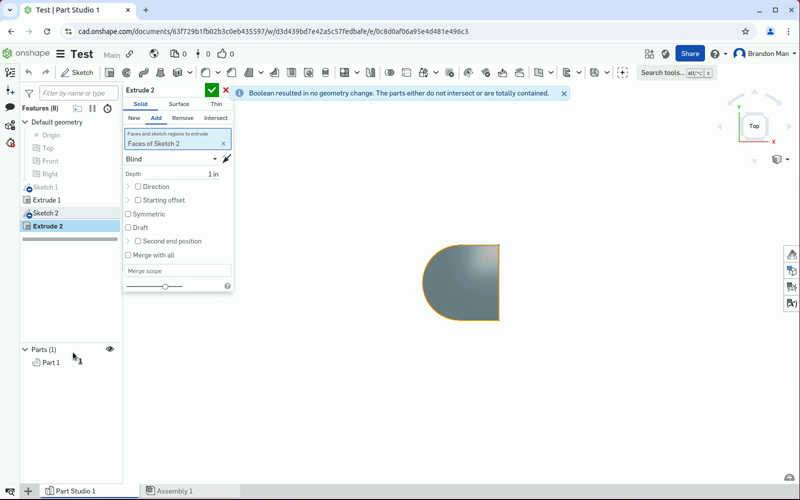
mouse_move(143, 106)
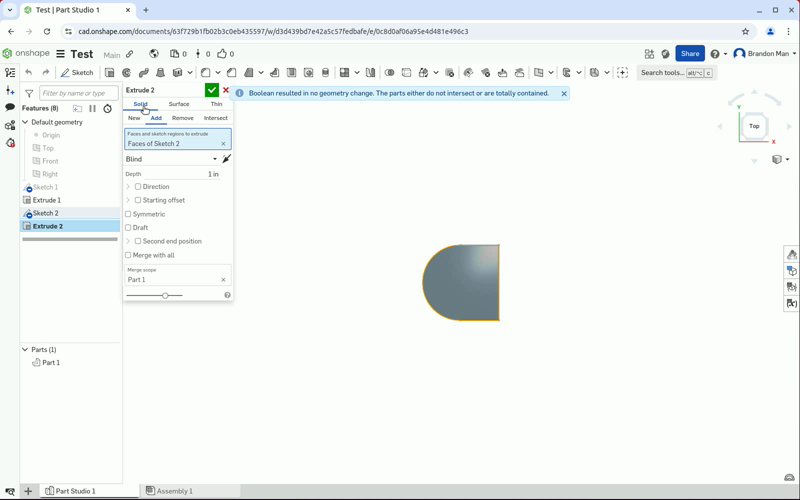
click(143, 106)
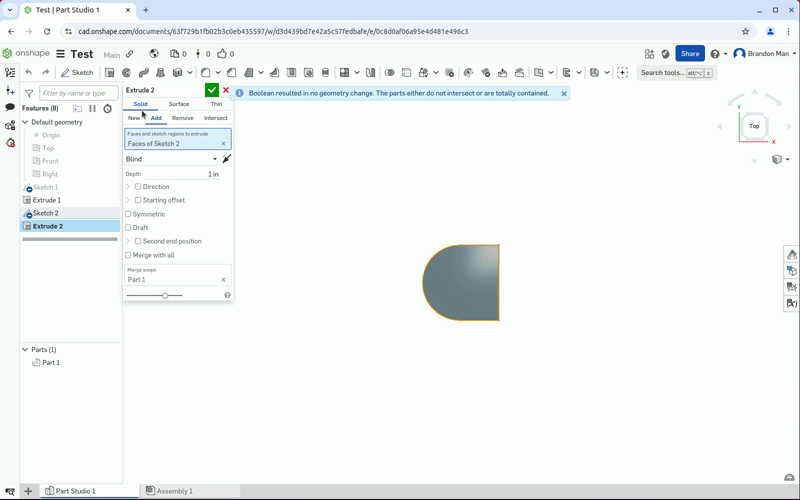
mouse_move(137, 120)
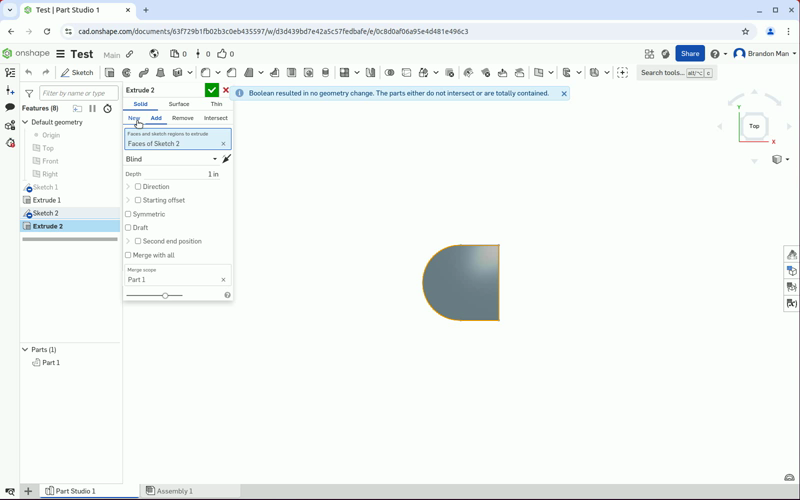
click(137, 120)
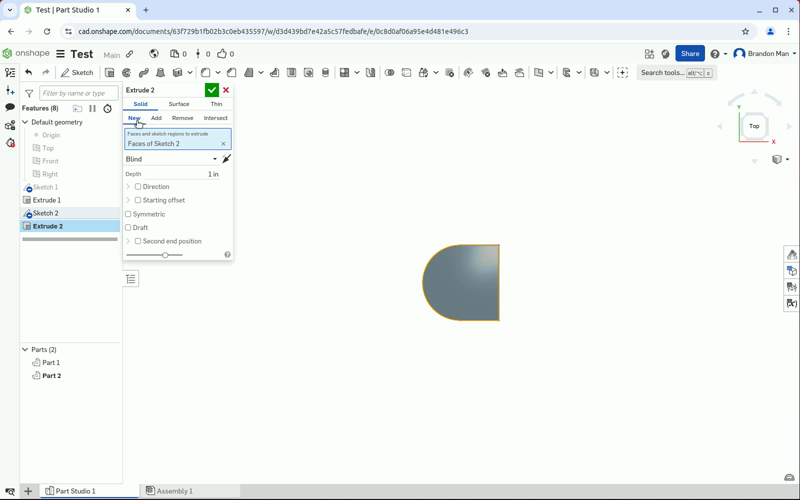
key(tab, 4)
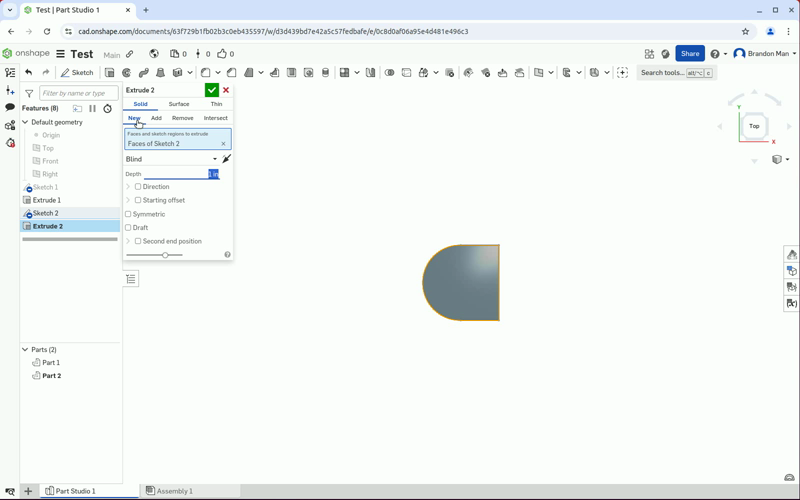
text(-15.405)
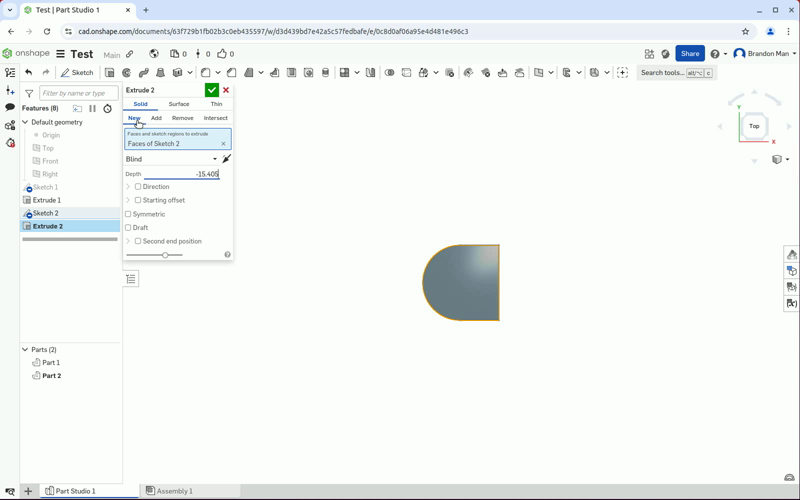
key(enter)
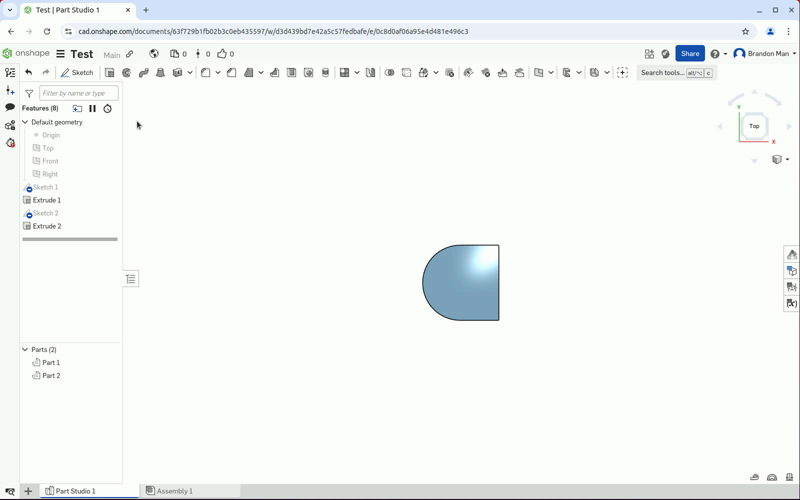
key(shift+h)
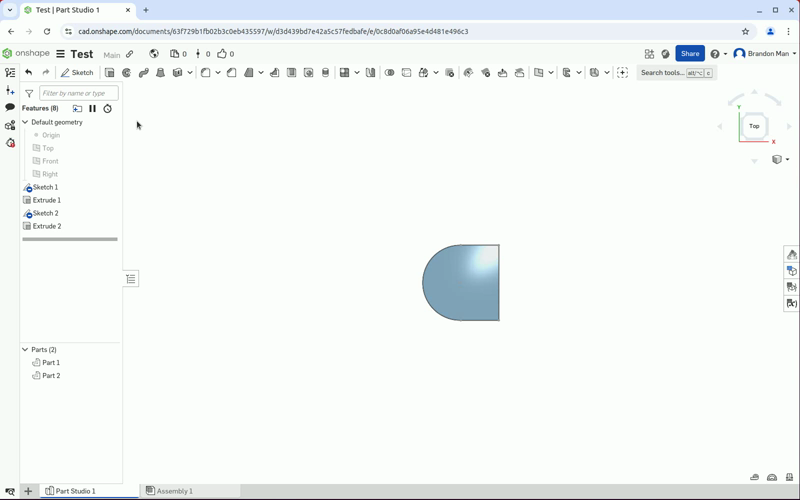
key(shift+h)
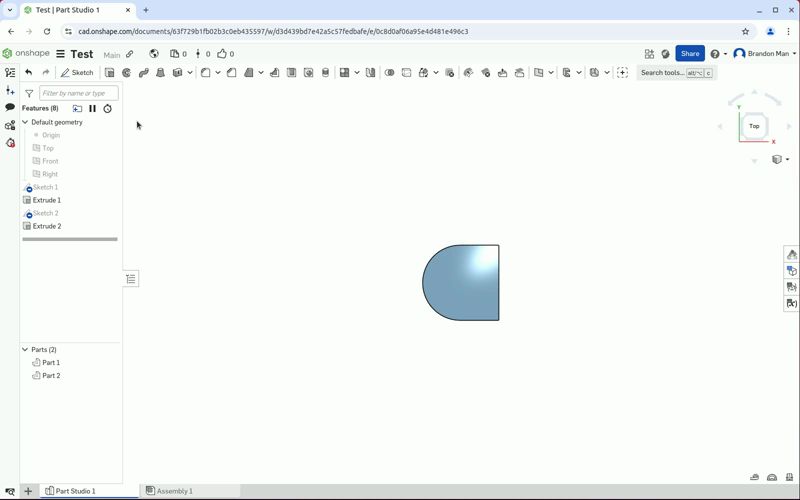
mouse_move(73, 189)
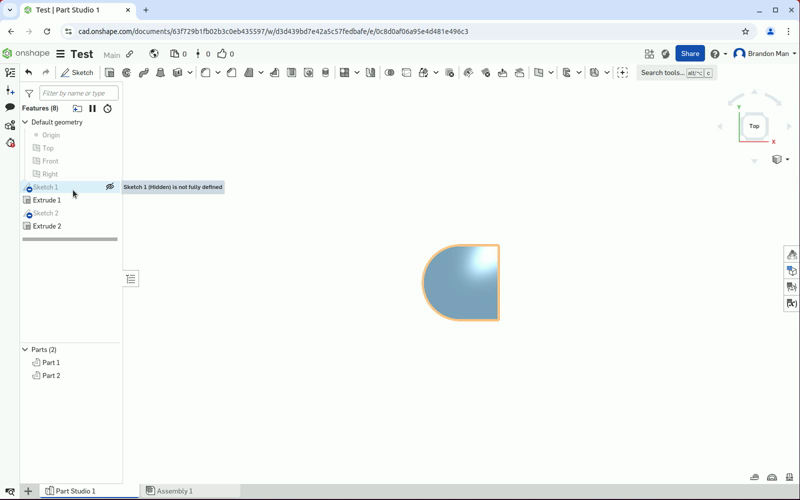
click(73, 189)
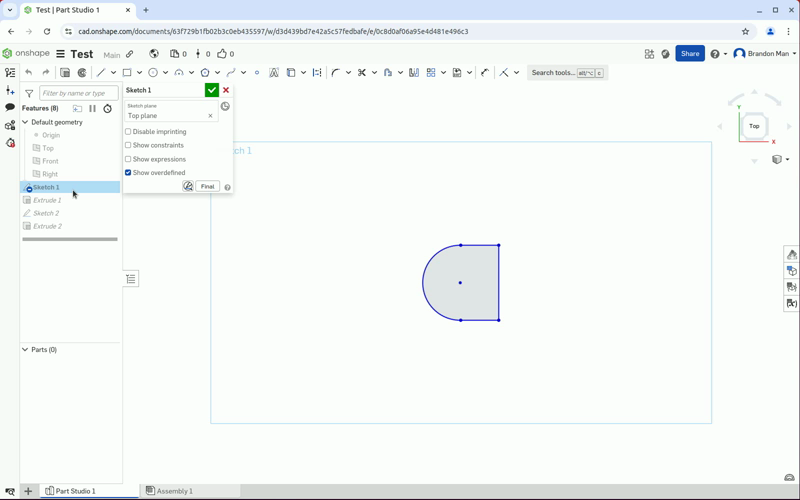
mouse_move(229, 92)
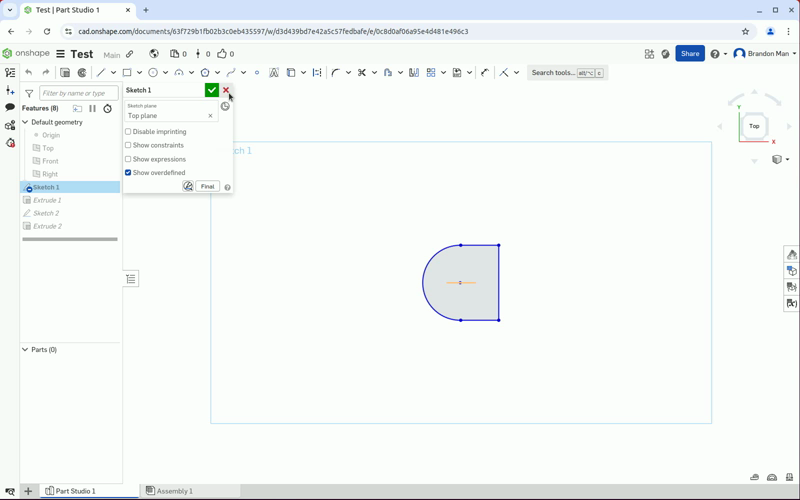
click(229, 92)
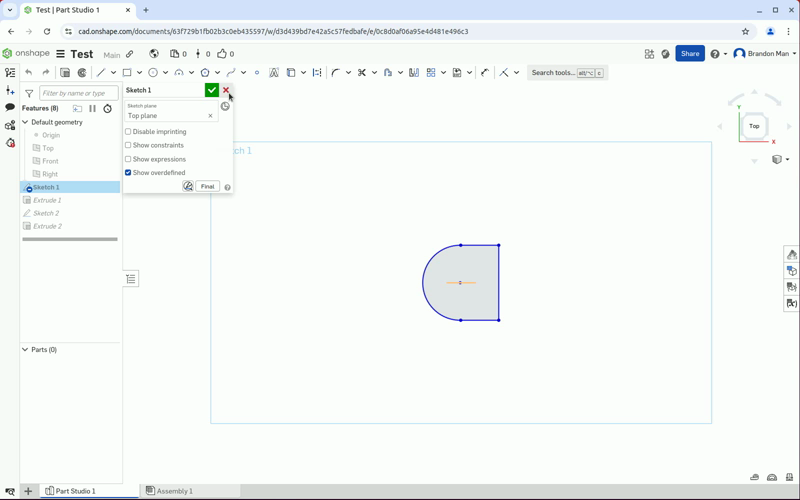
key(shift+s)
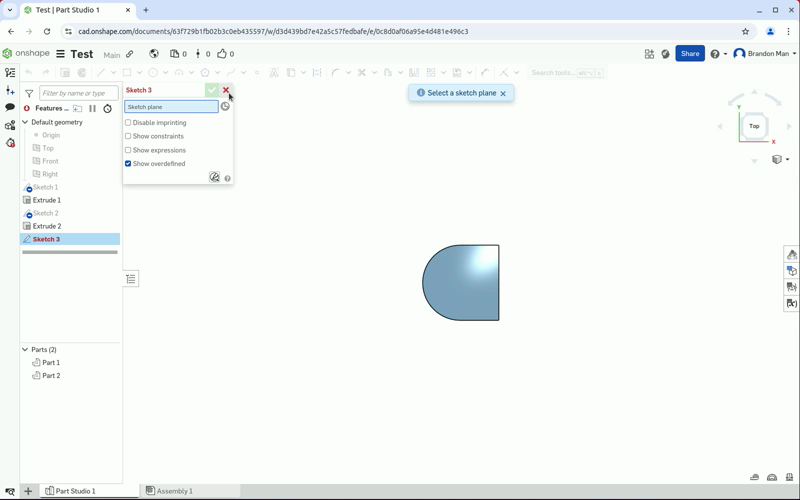
mouse_move(73, 150)
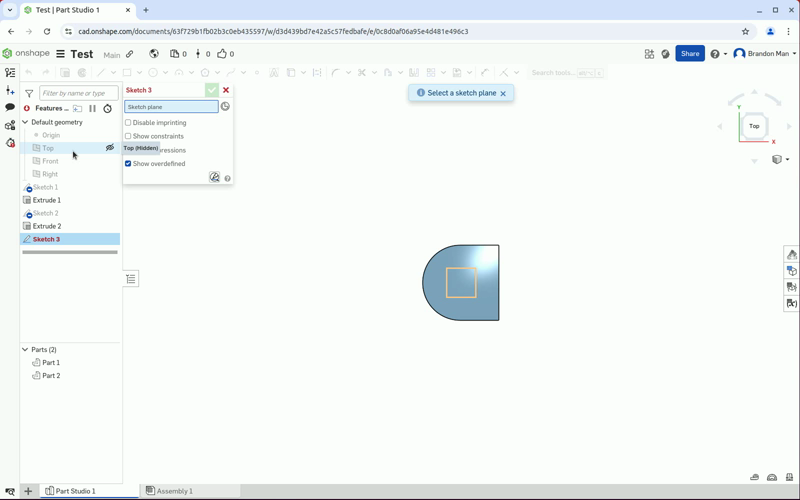
click(73, 150)
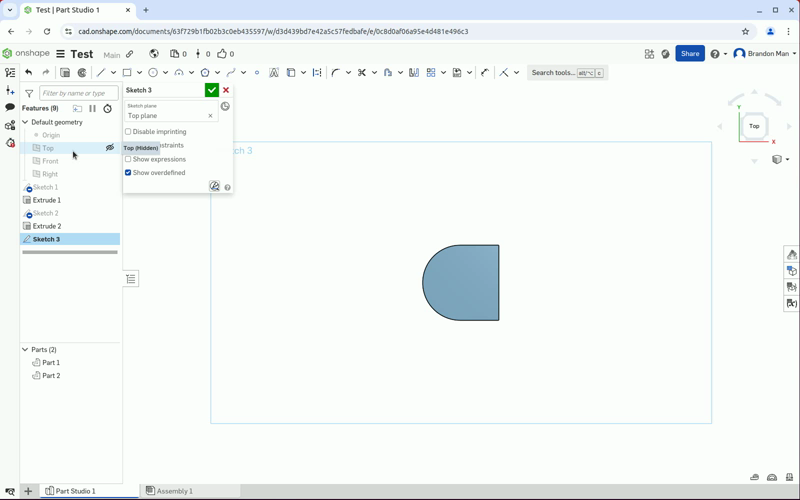
mouse_move(73, 352)
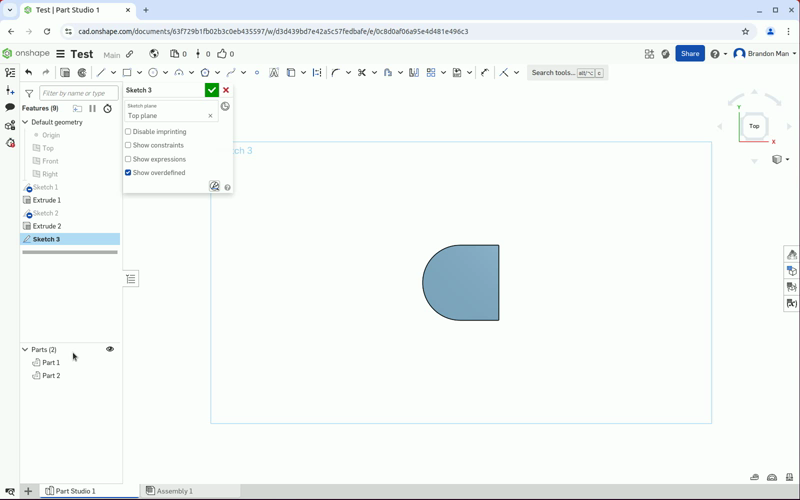
key(y)
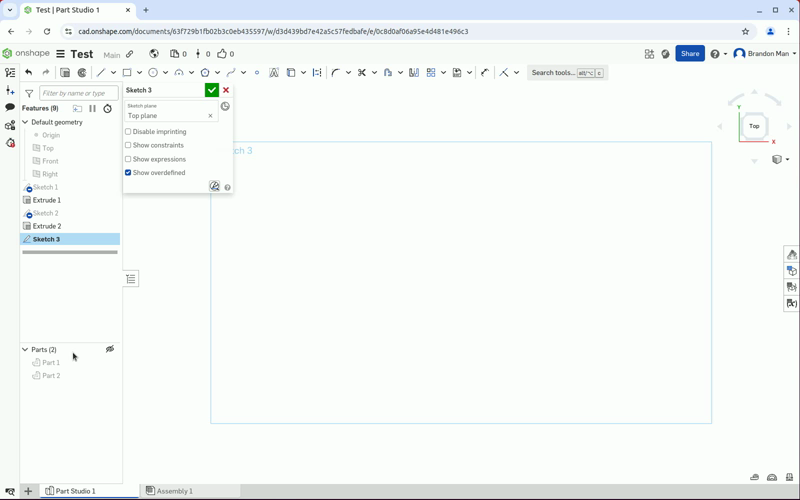
key(l)
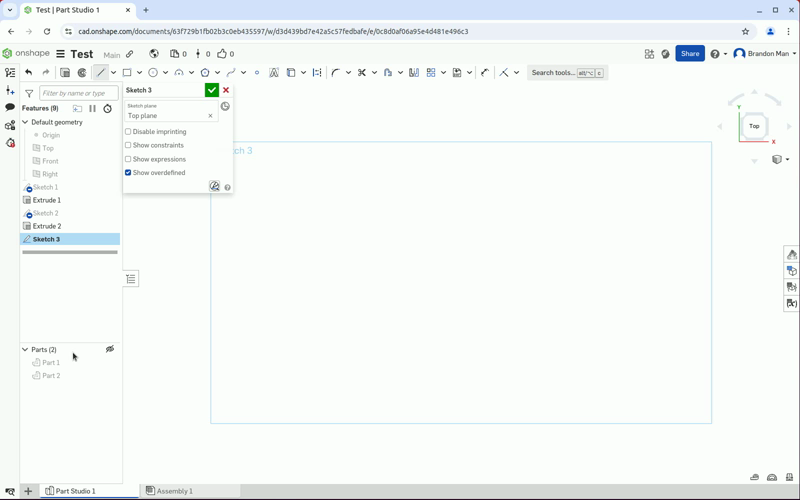
key_down(shift)
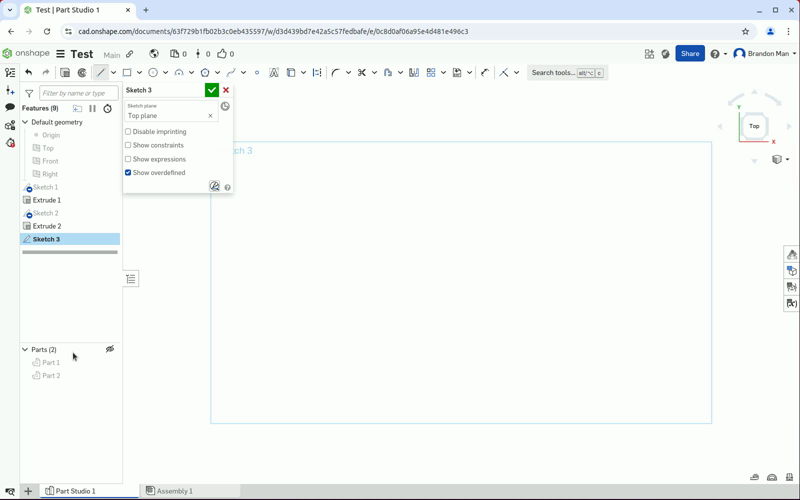
mouse_move(566, 282)
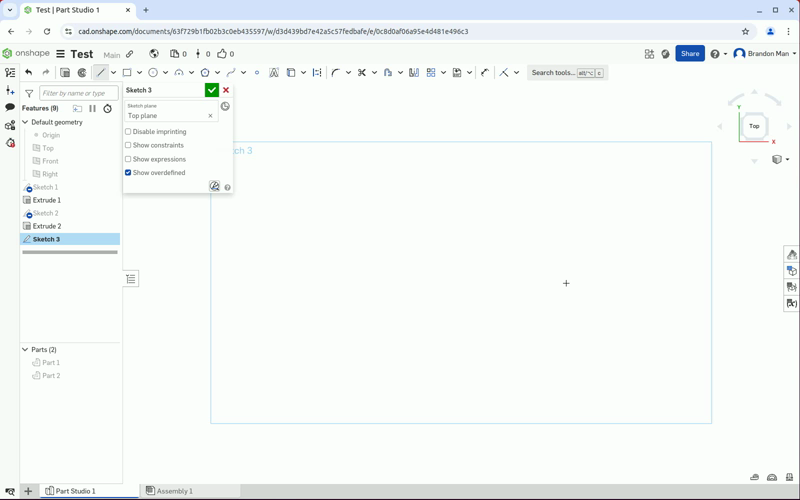
click(566, 282)
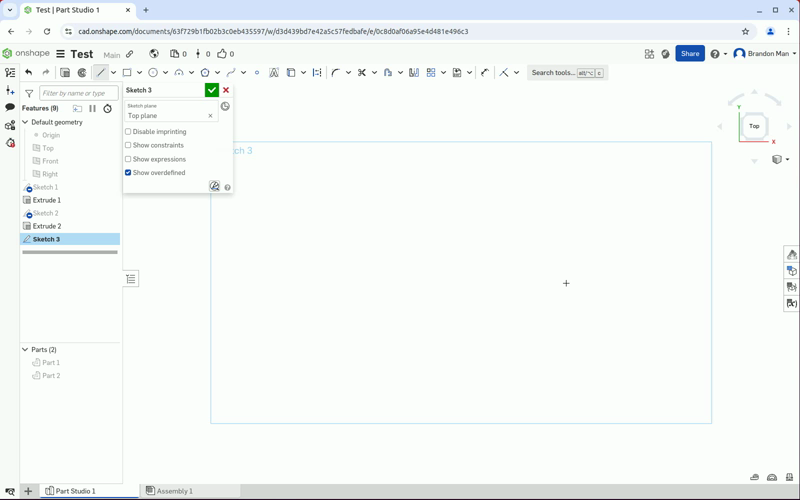
key_up(shift)
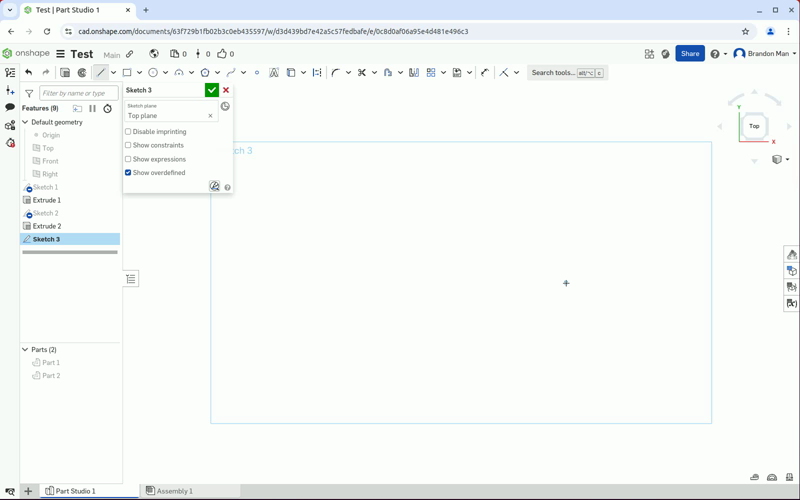
key_down(shift)
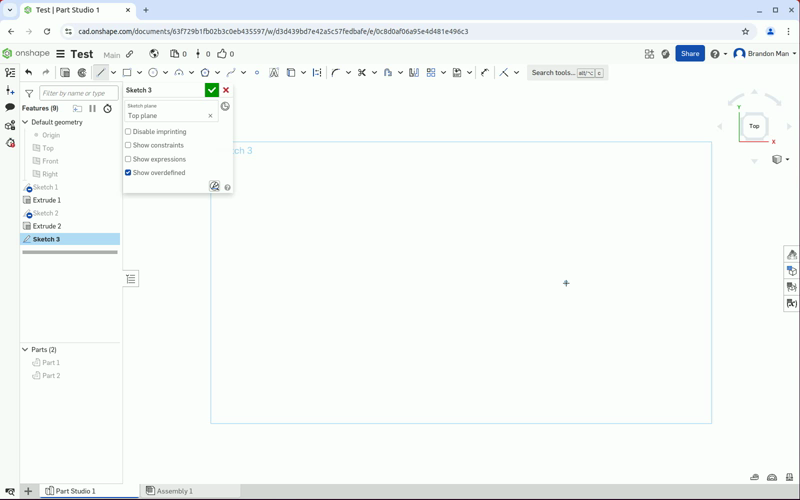
mouse_move(589, 282)
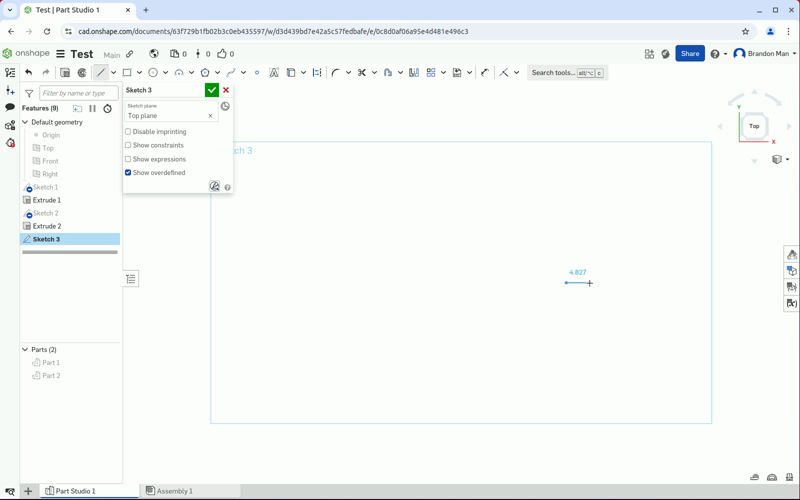
mouse_move(574, 282)
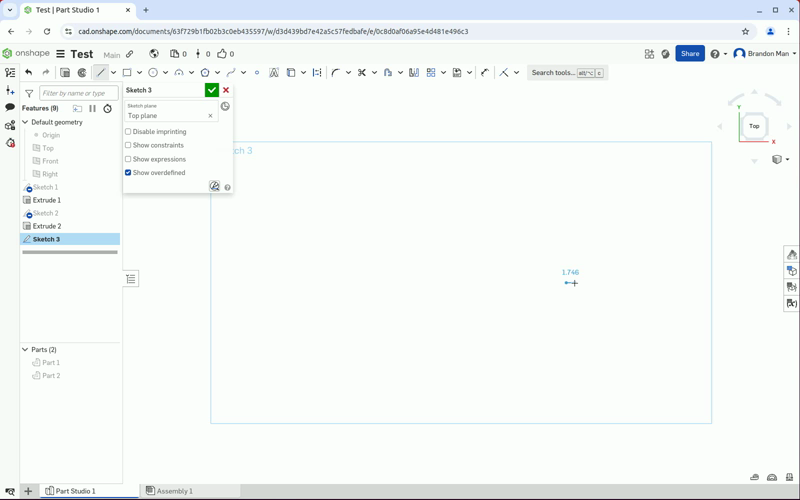
click(574, 282)
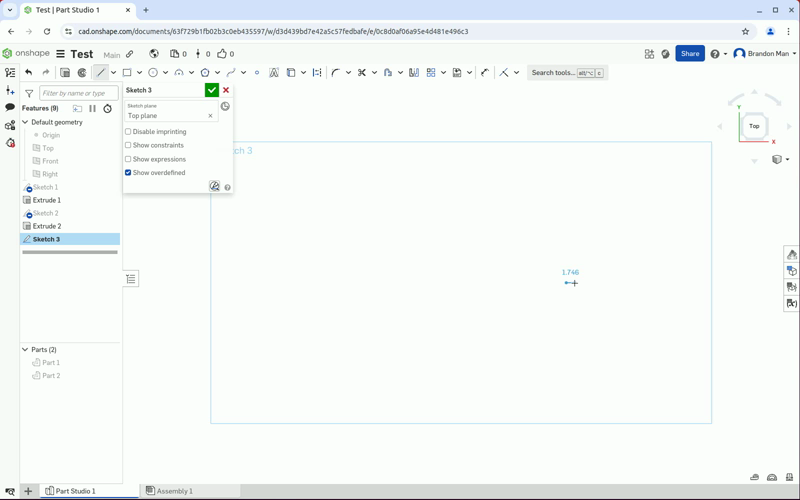
key_up(shift)
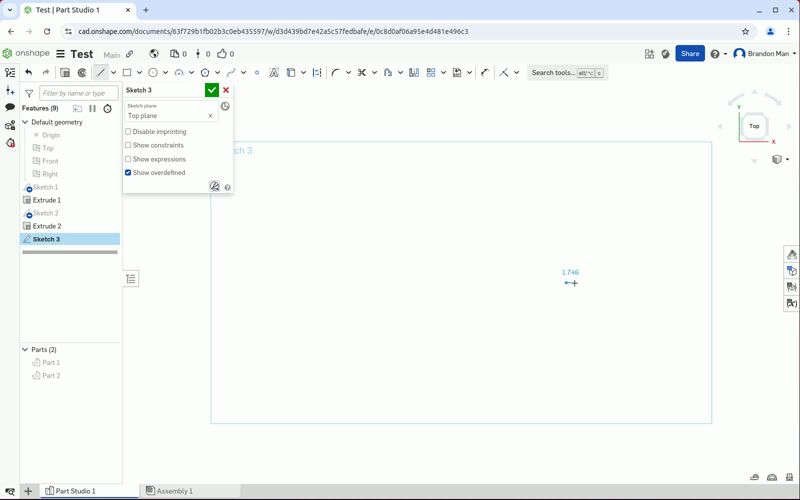
key_down(shift)
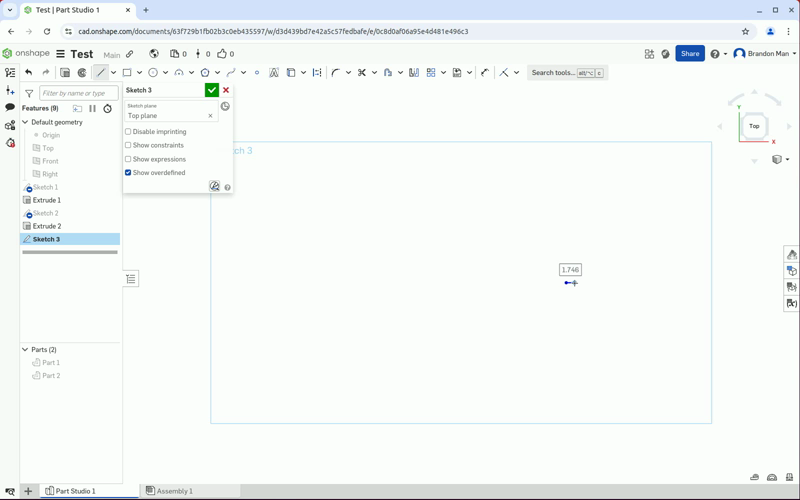
mouse_move(589, 282)
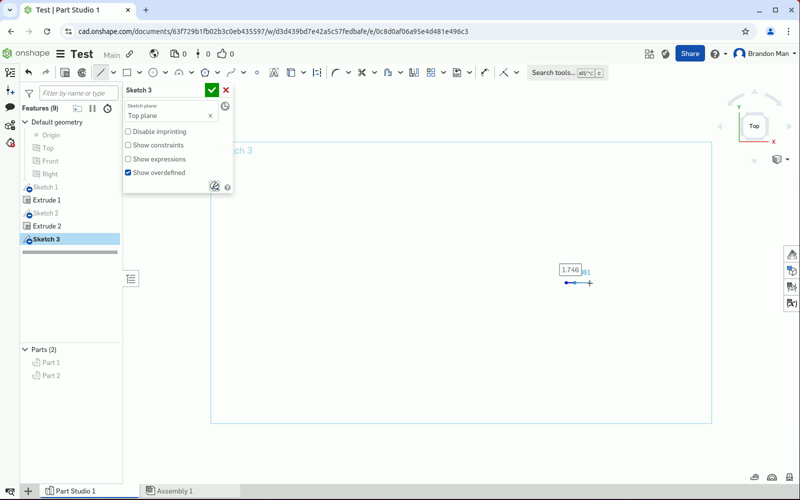
mouse_move(574, 274)
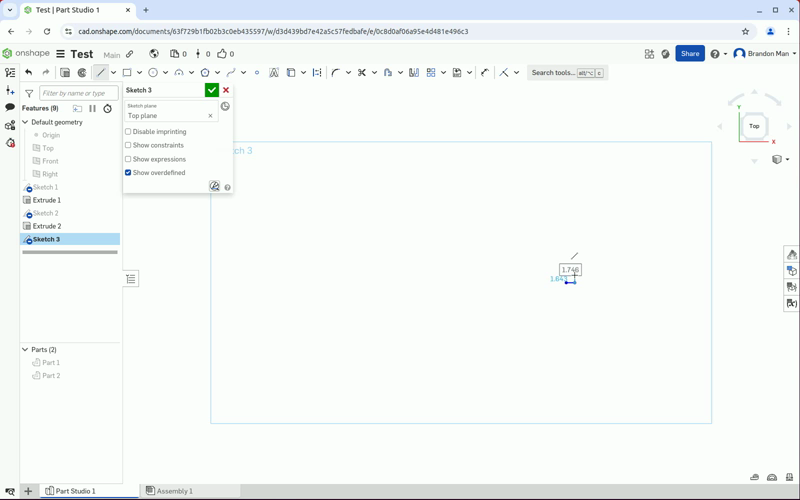
click(574, 274)
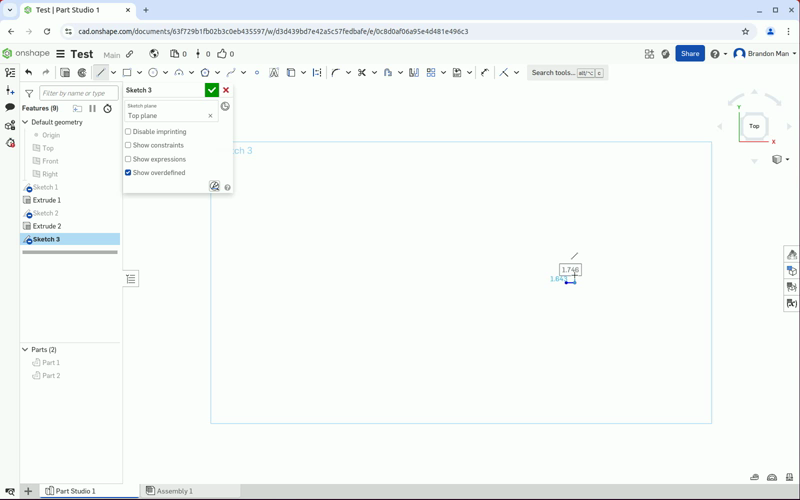
key_up(shift)
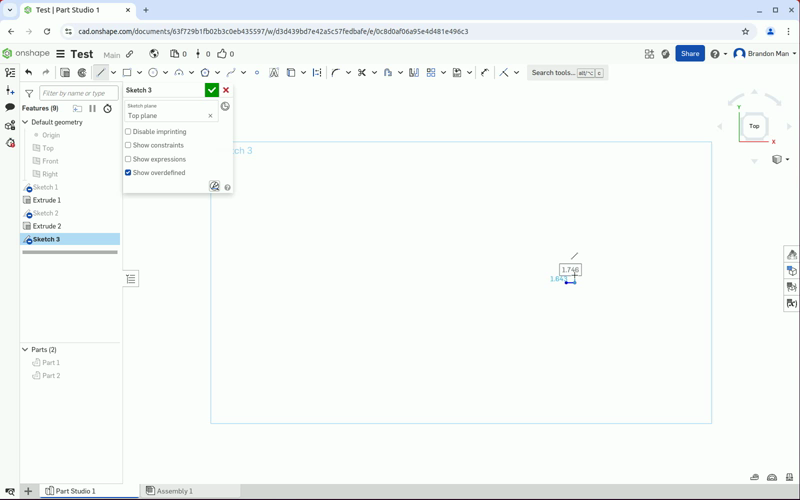
key_down(shift)
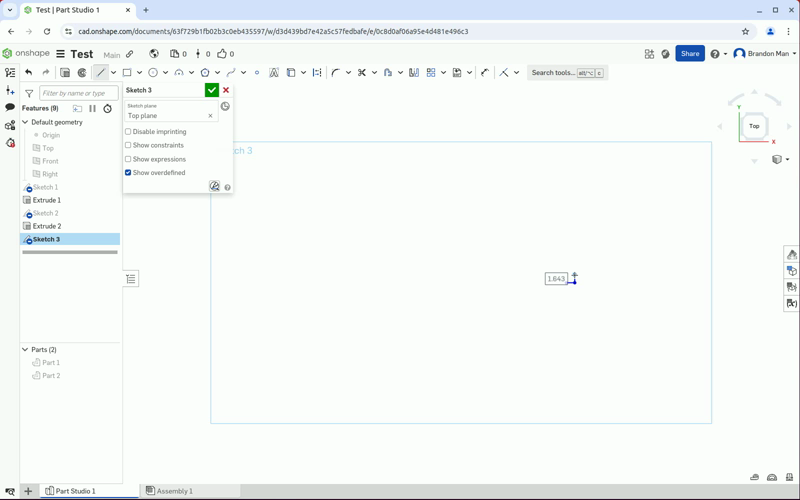
mouse_move(589, 274)
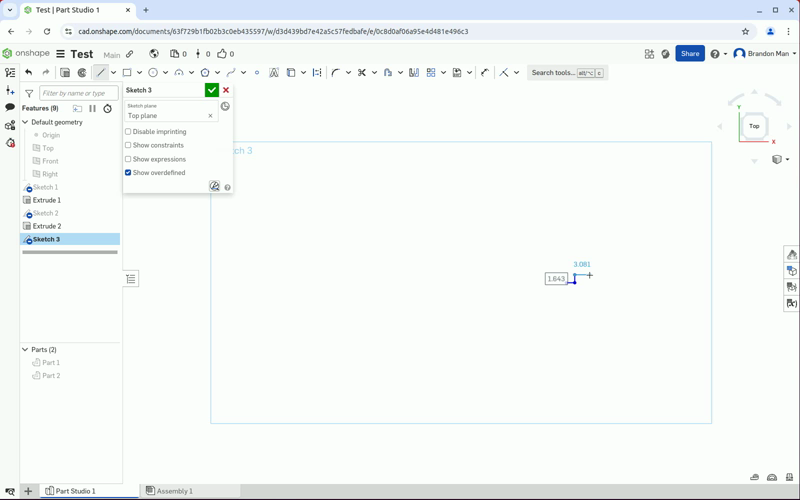
mouse_move(566, 274)
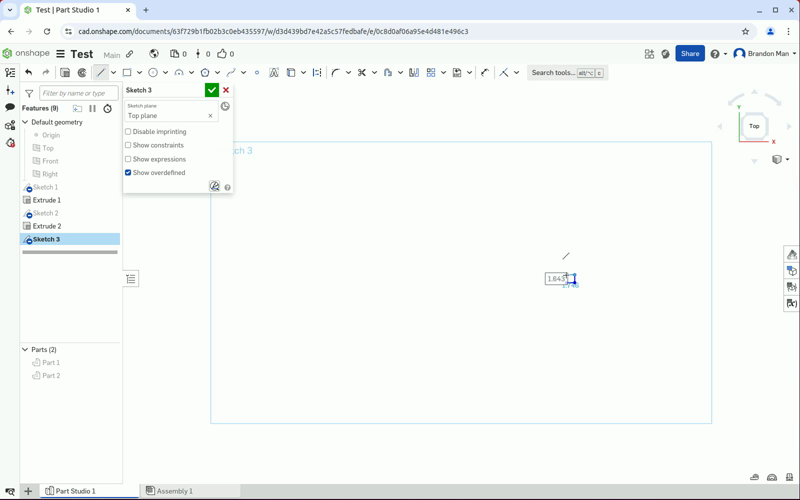
click(566, 274)
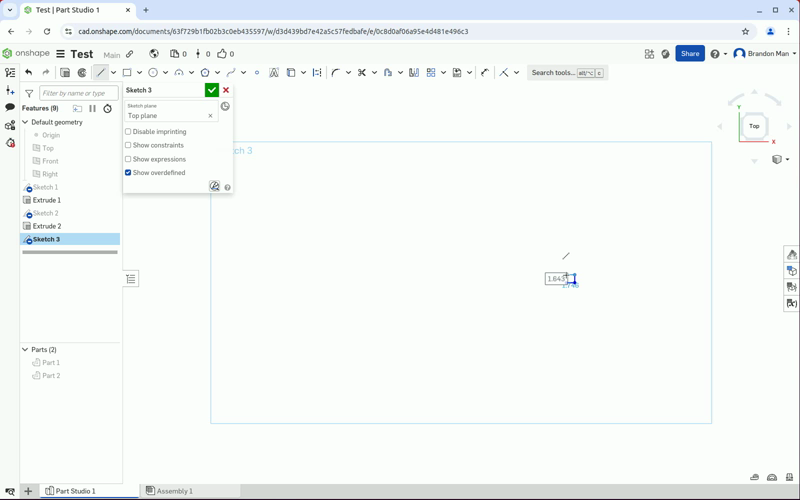
key_up(shift)
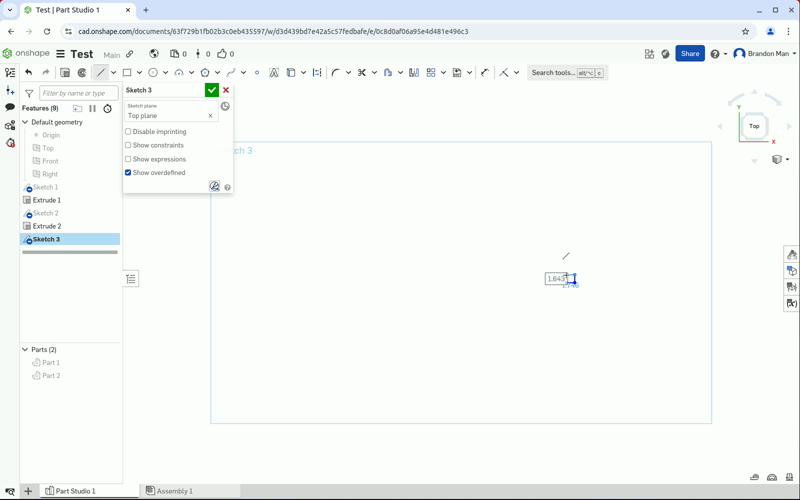
mouse_move(589, 274)
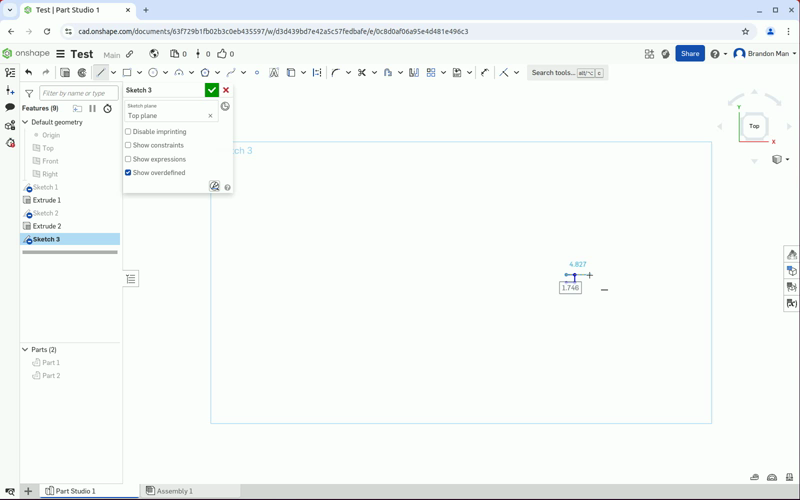
key_down(shift)
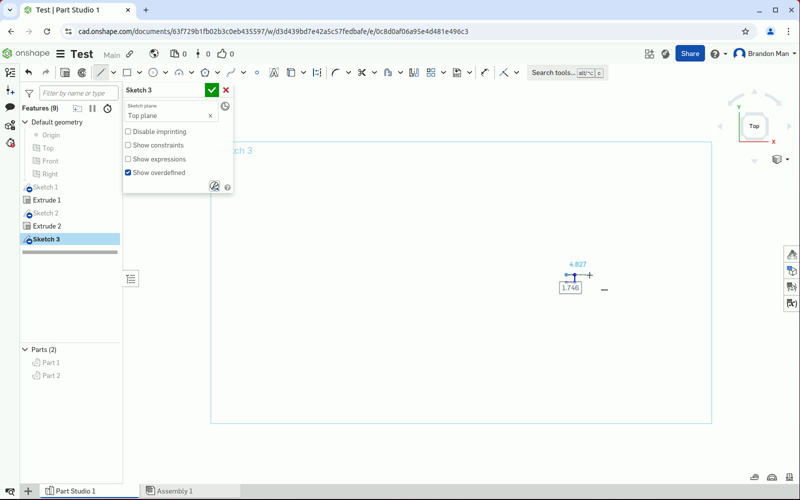
mouse_move(566, 282)
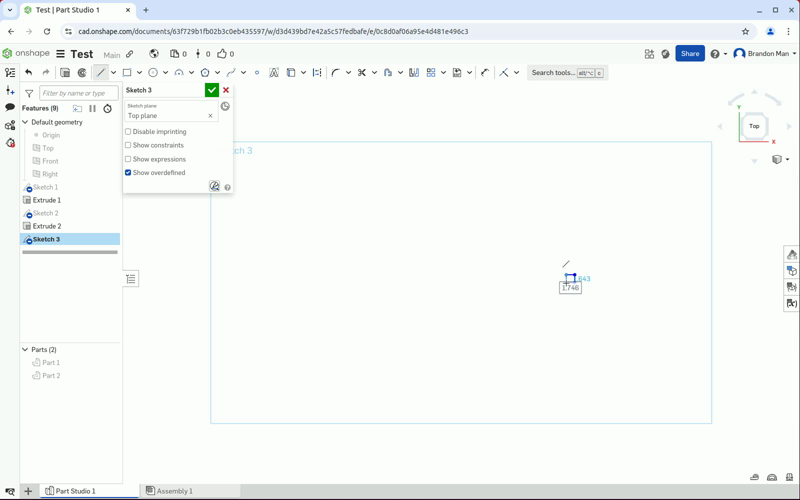
key_up(shift)
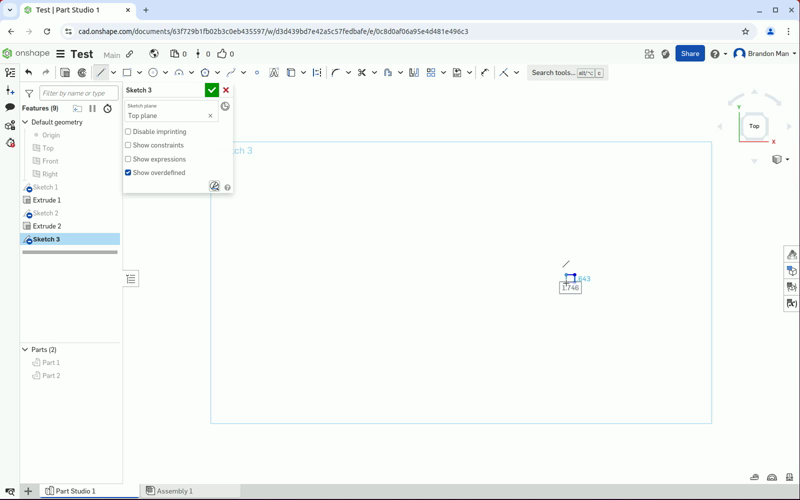
click(566, 282)
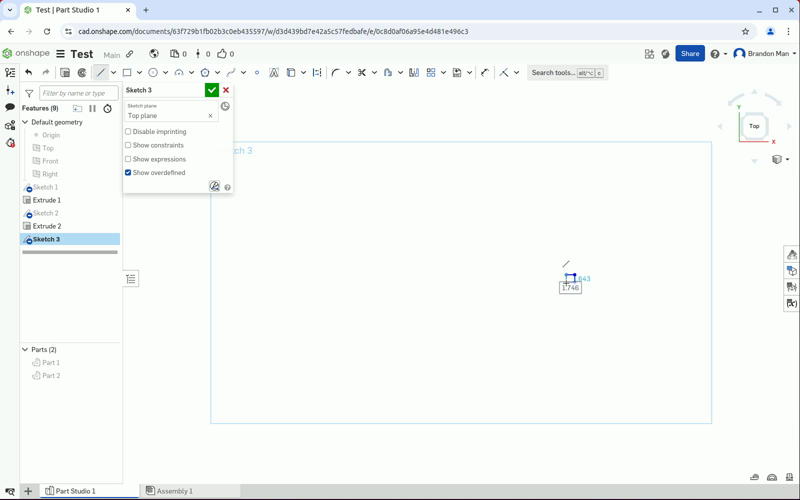
key(esc)
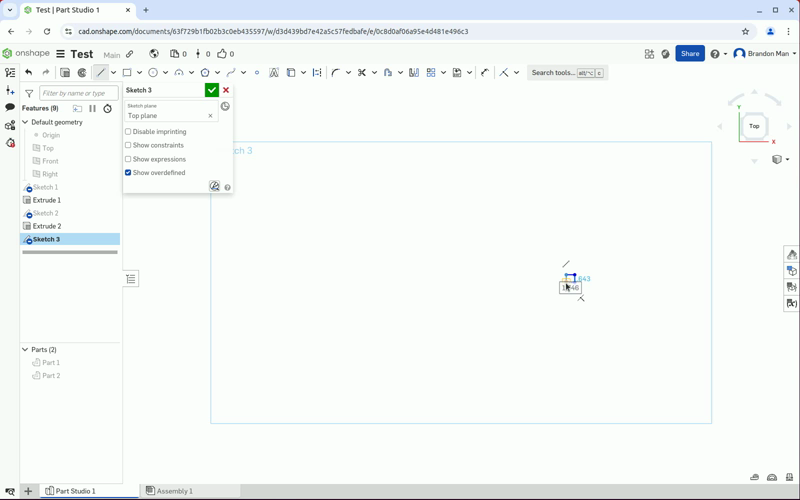
mouse_move(566, 276)
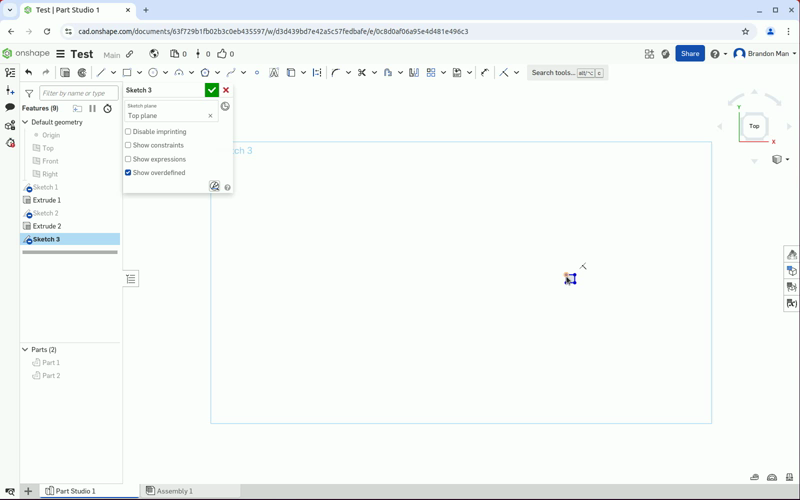
scroll(6)
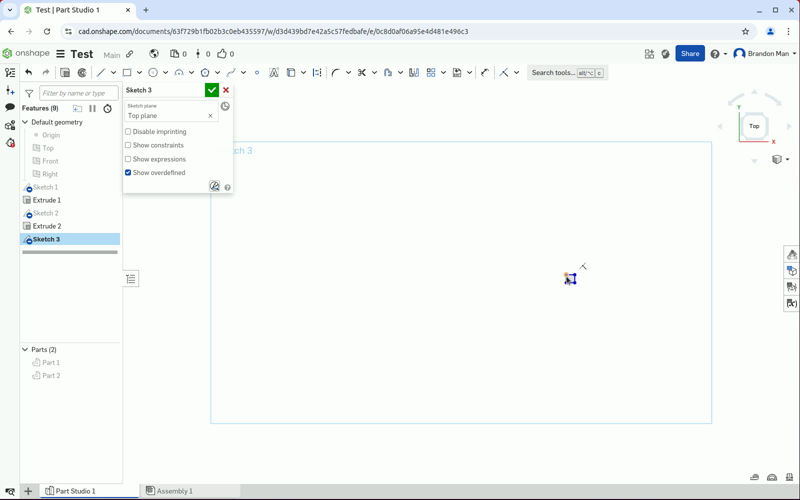
scroll(6)
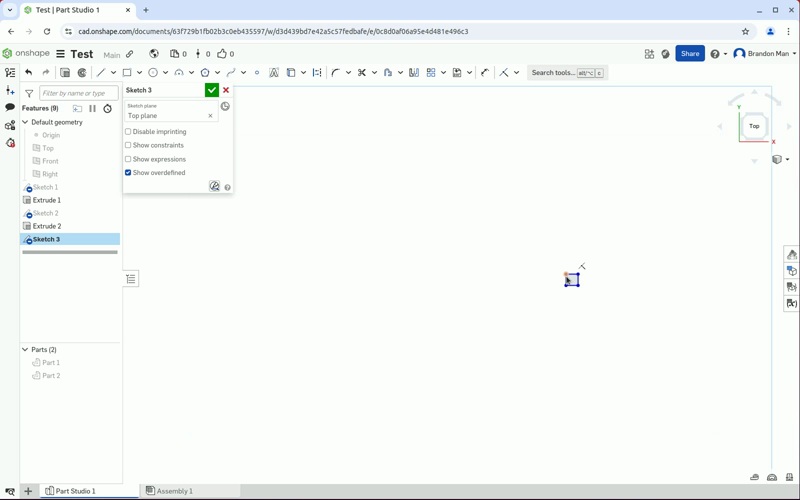
scroll(6)
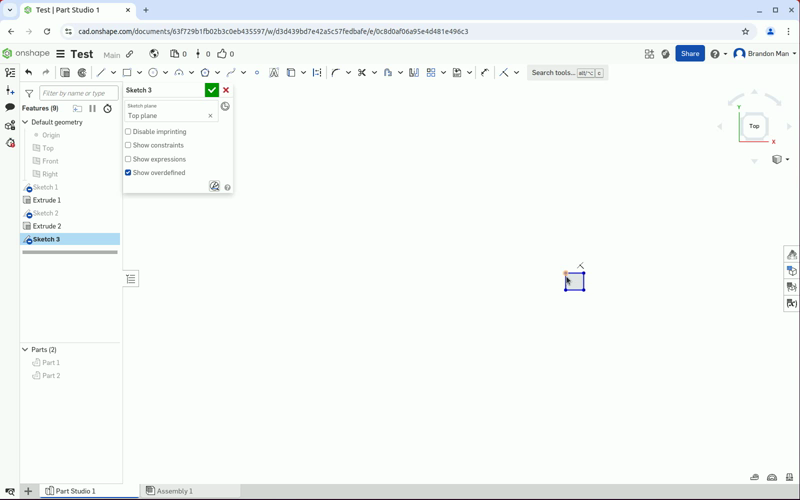
scroll(6)
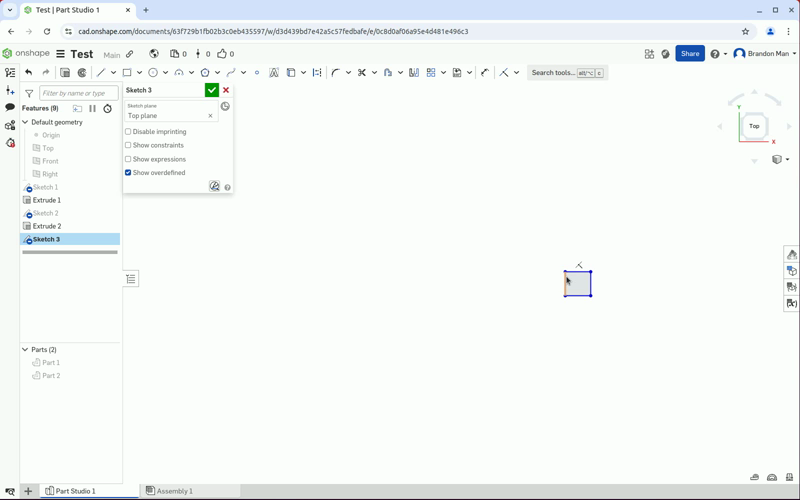
scroll(6)
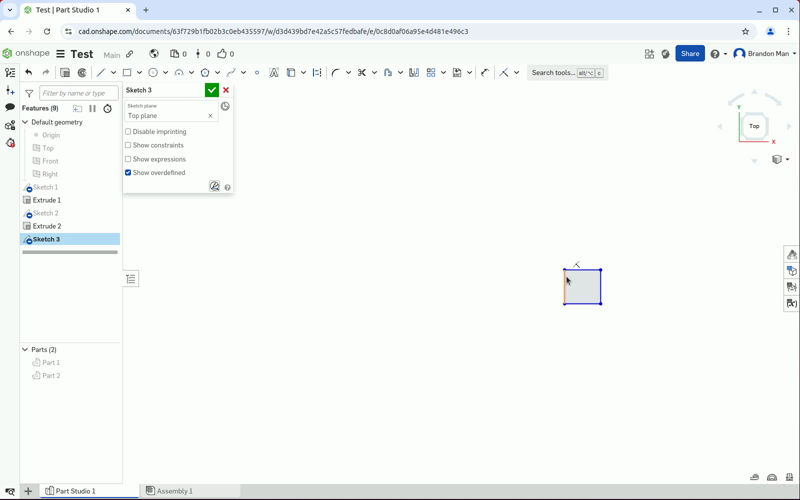
scroll(6)
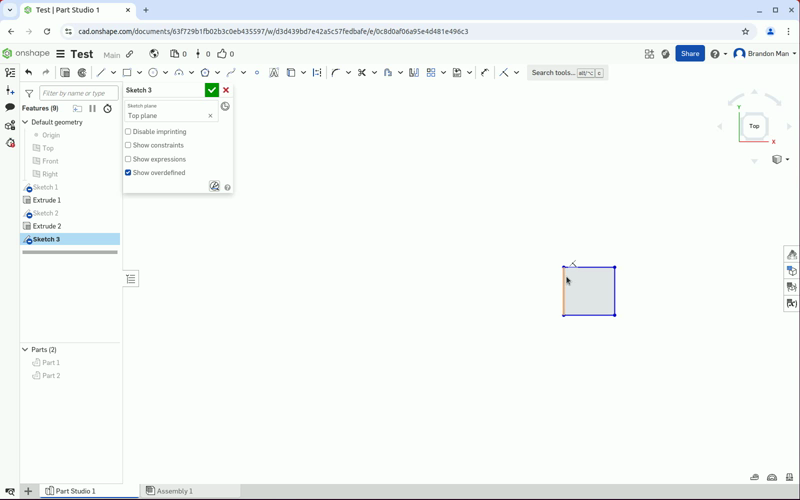
scroll(6)
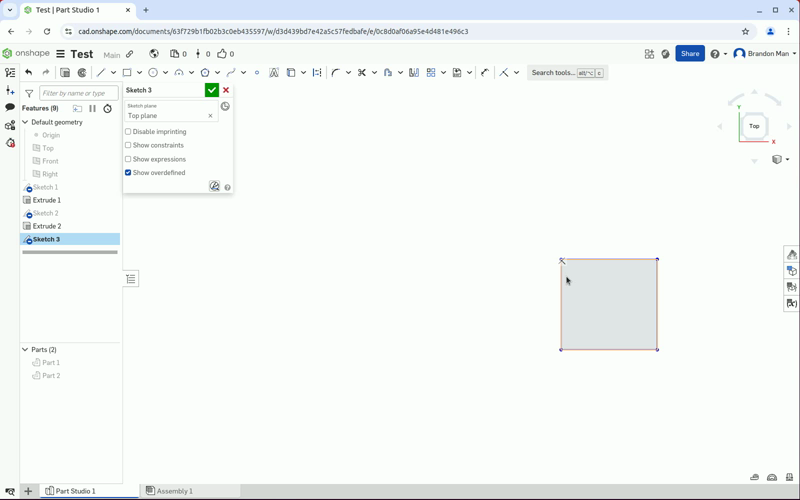
click(566, 276)
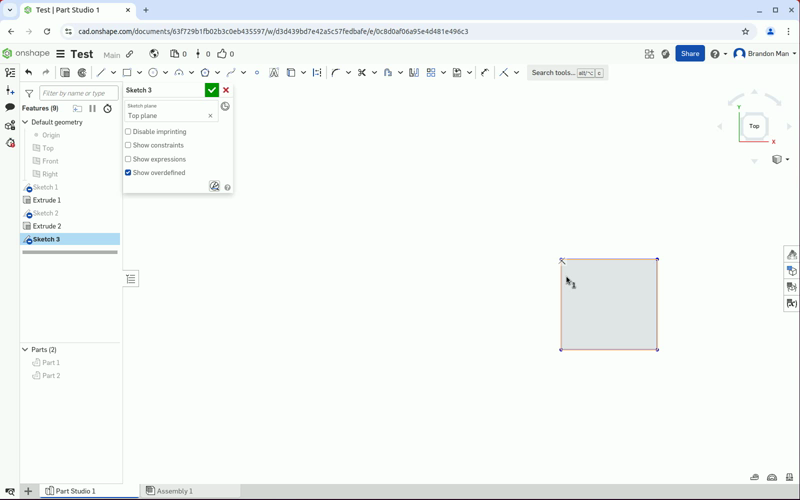
scroll(-6)
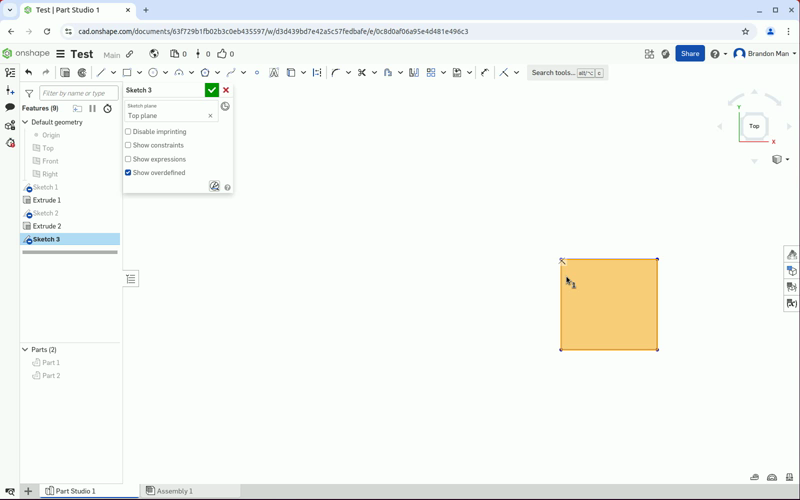
scroll(-6)
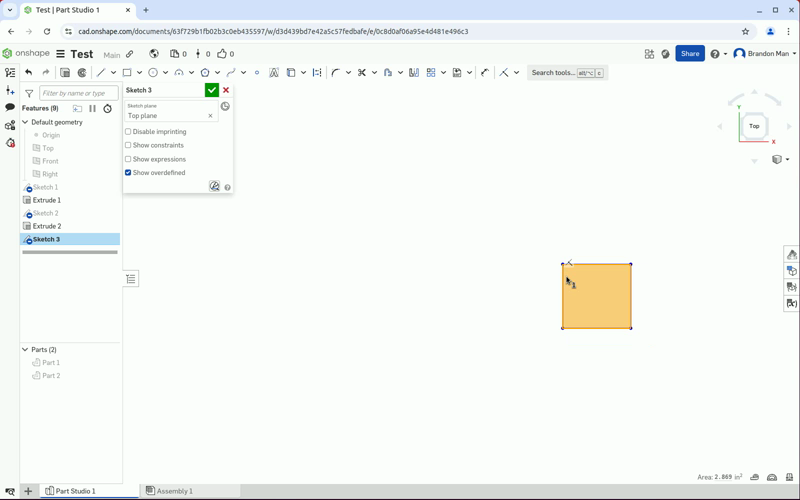
scroll(-6)
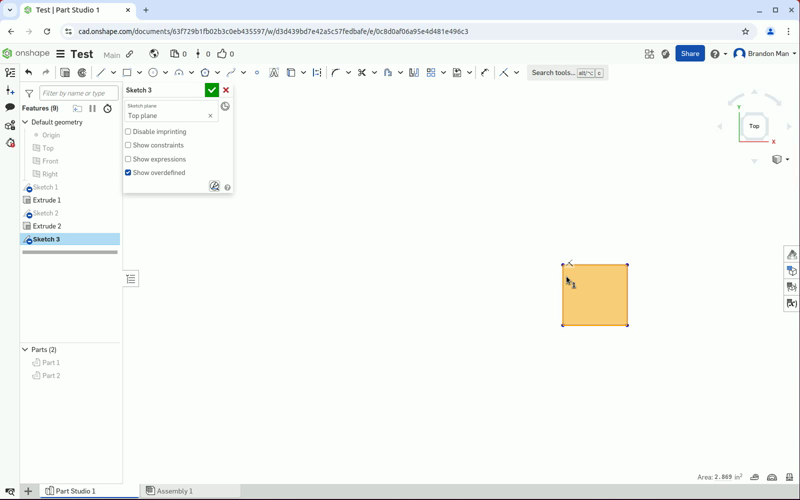
scroll(-6)
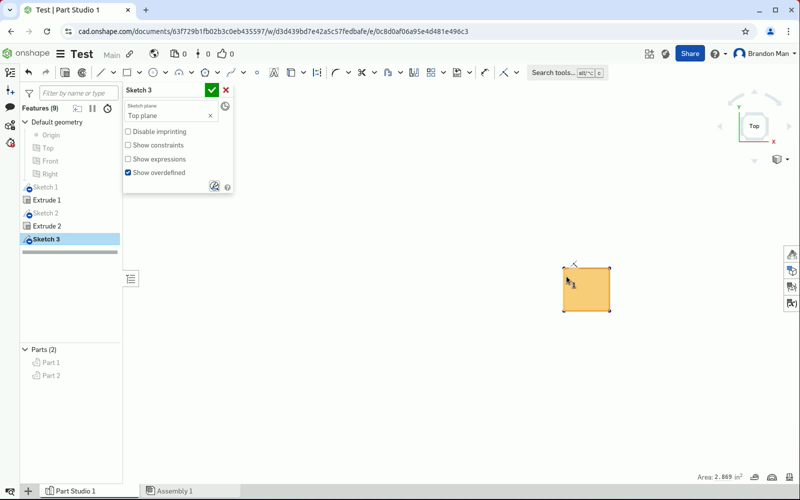
scroll(-6)
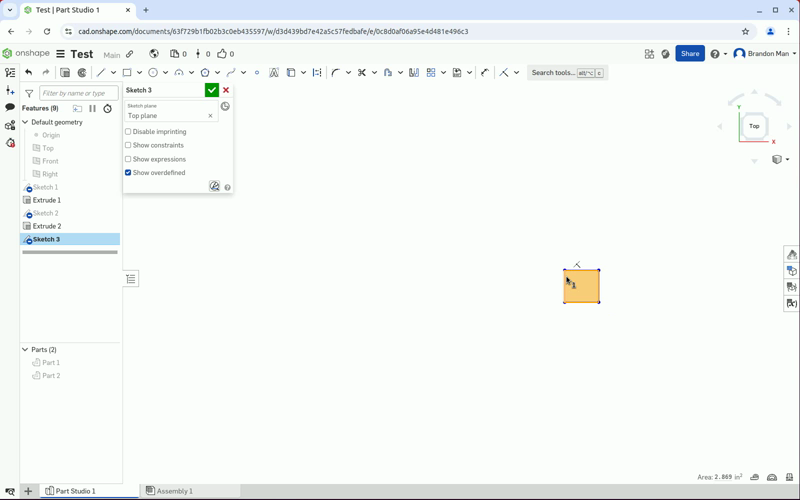
scroll(-6)
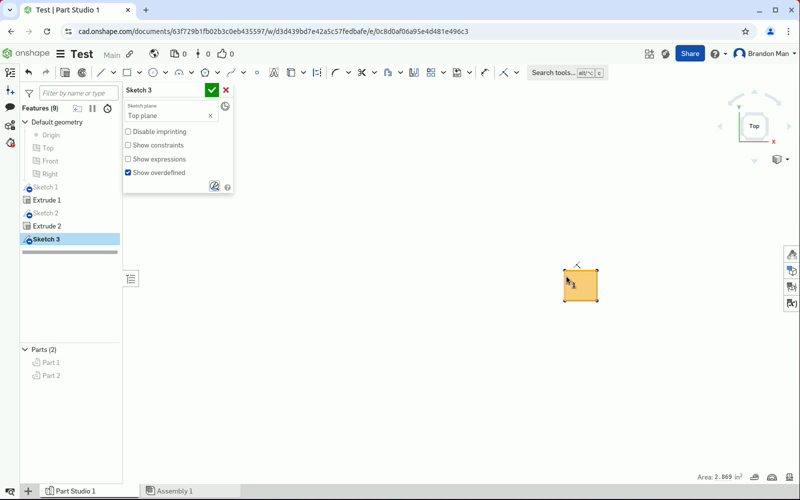
scroll(-6)
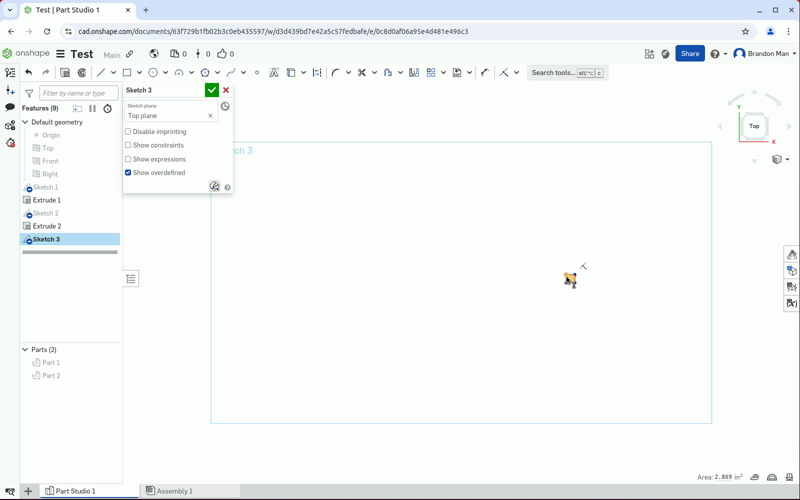
mouse_move(73, 352)
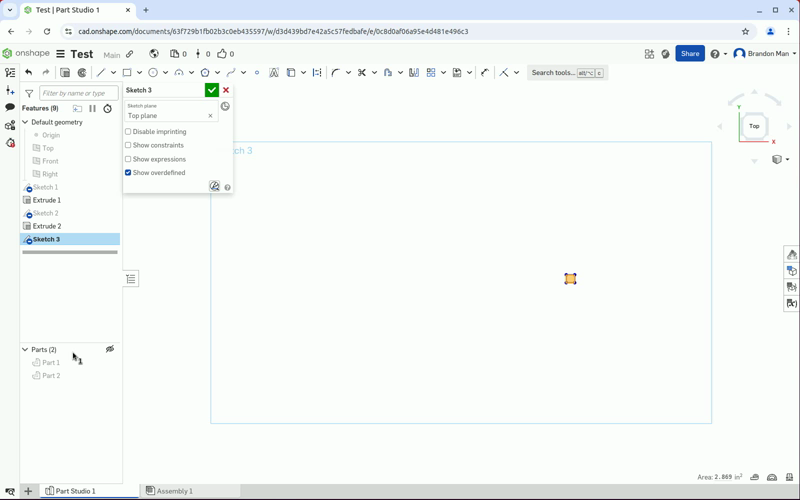
key(shift+y)
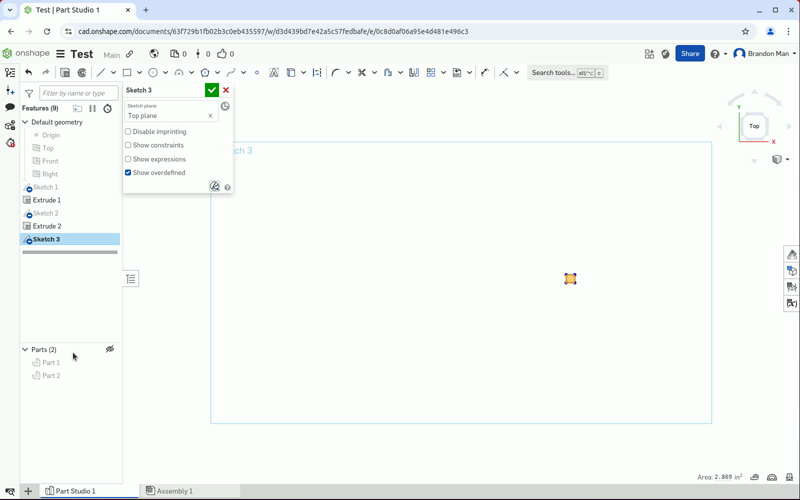
key(shift+e)
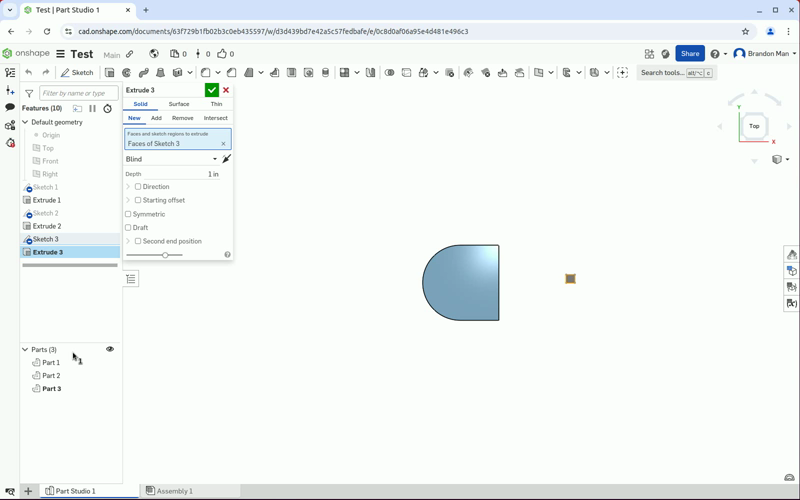
mouse_move(143, 106)
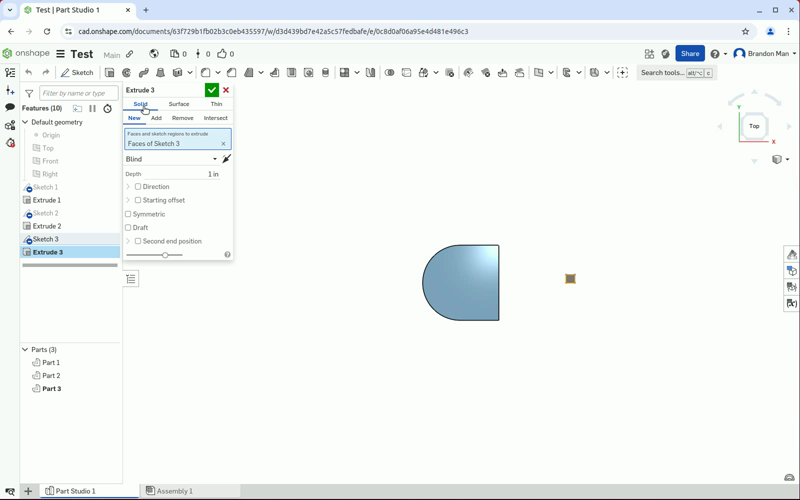
click(143, 106)
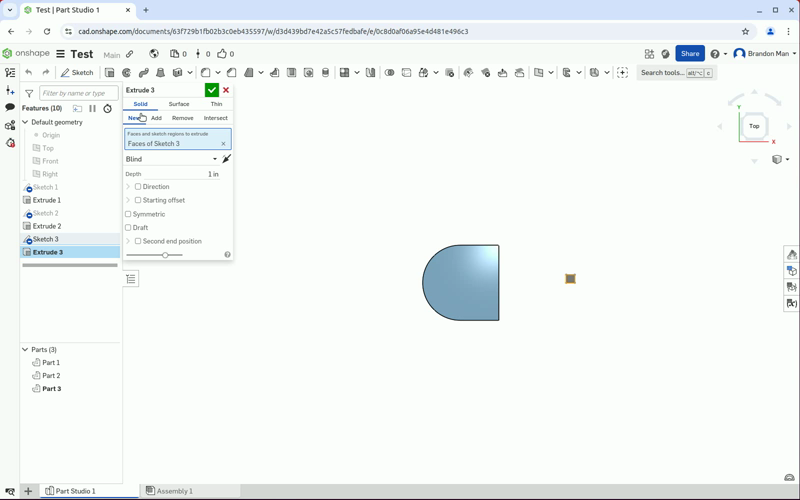
mouse_move(137, 120)
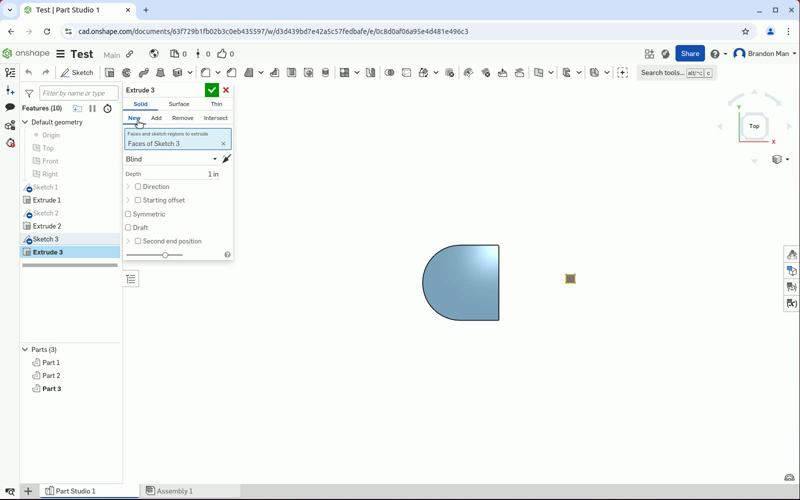
click(137, 120)
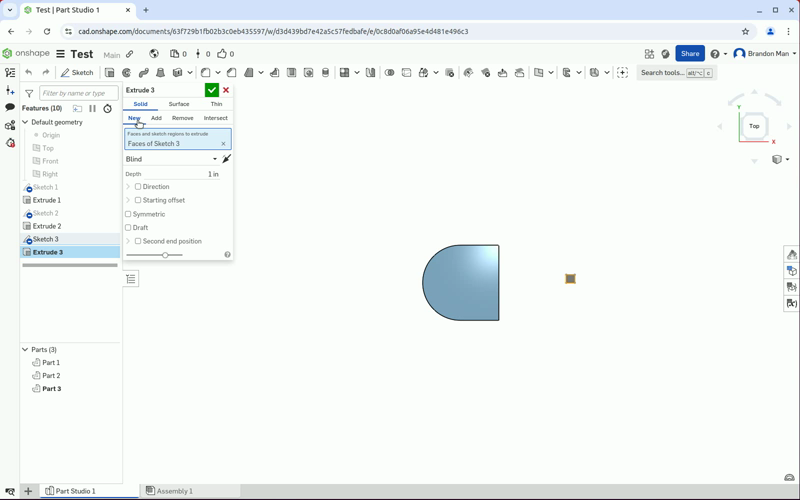
key(tab, 4)
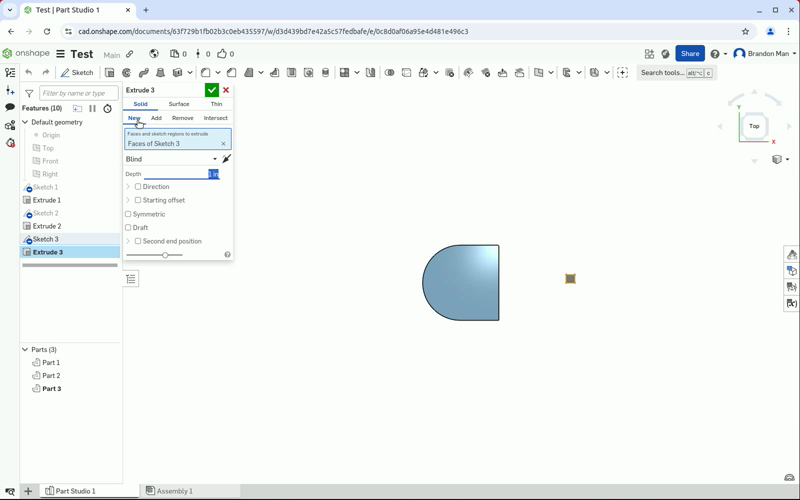
text(0.241)
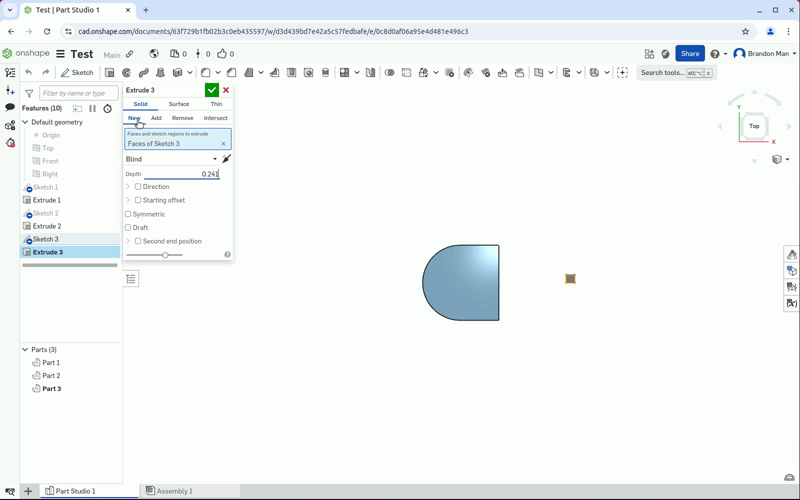
key(enter)
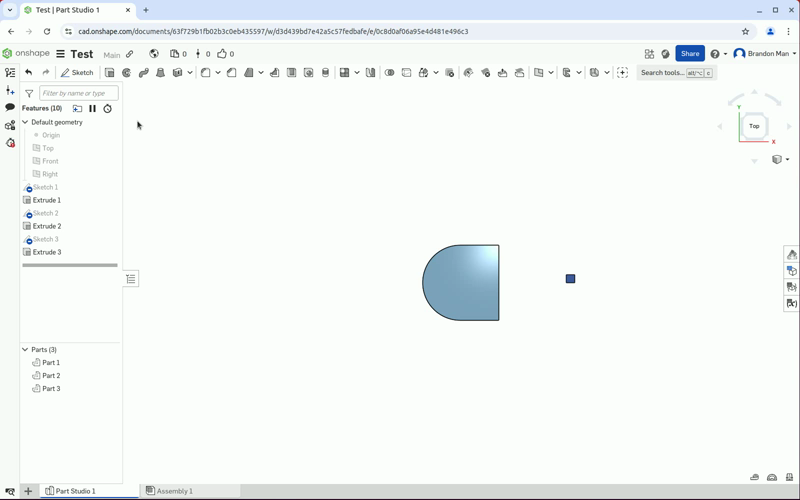
key(shift+h)
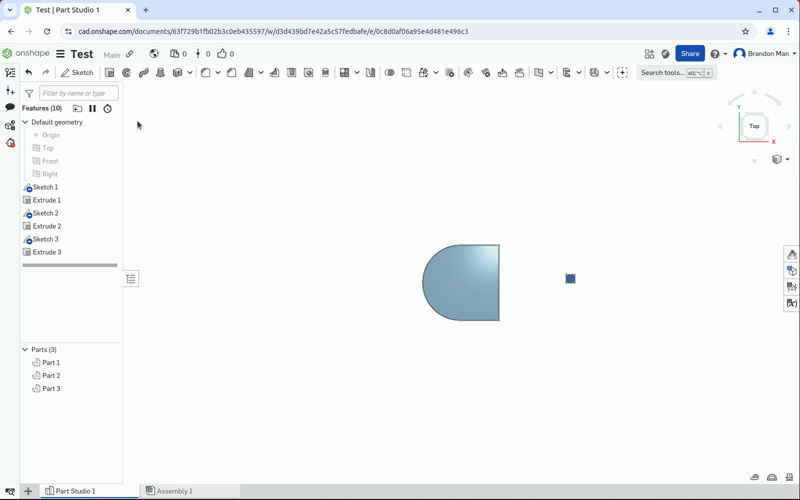
key(shift+h)
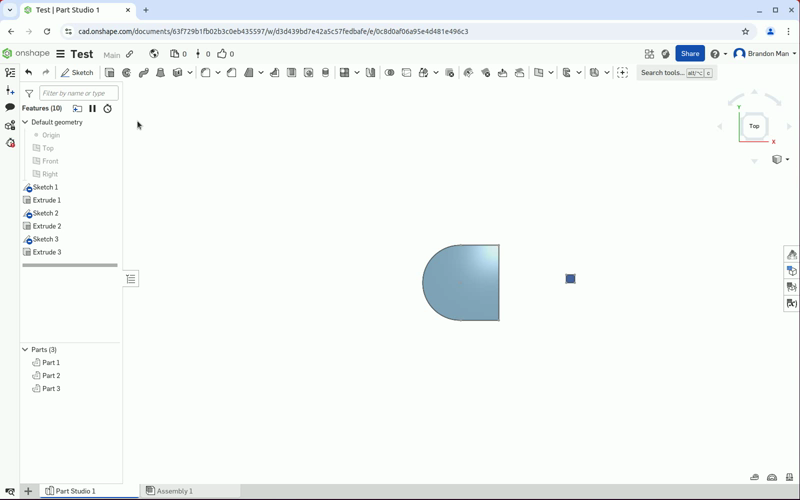
key(shift+7)
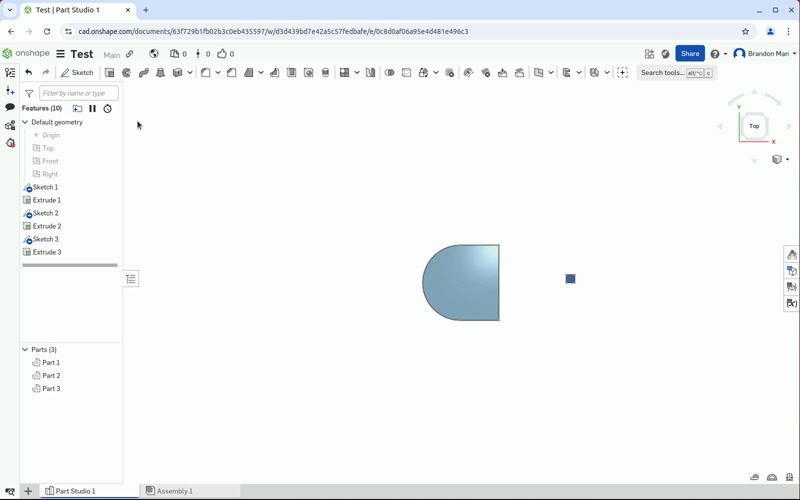
key(up, 3)
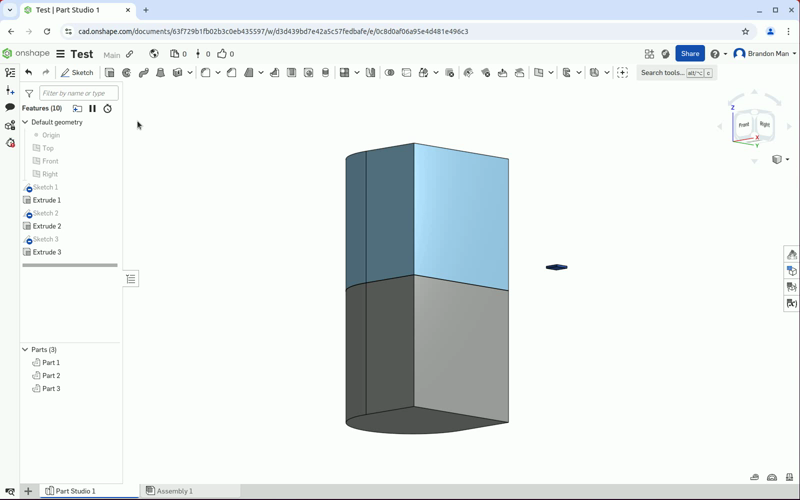
key(left, 3)
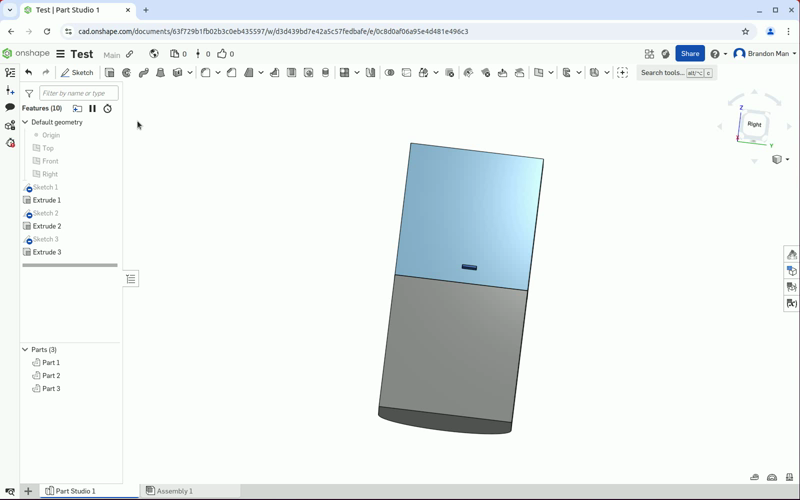
key(right, 3)
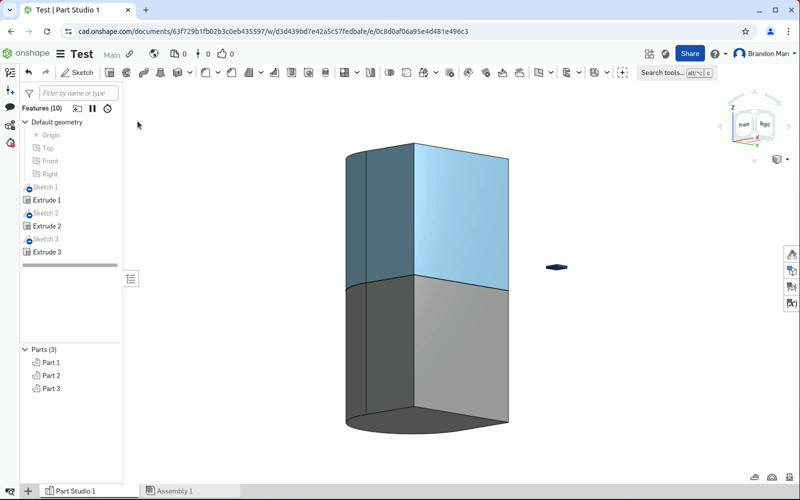
key(down, 3)
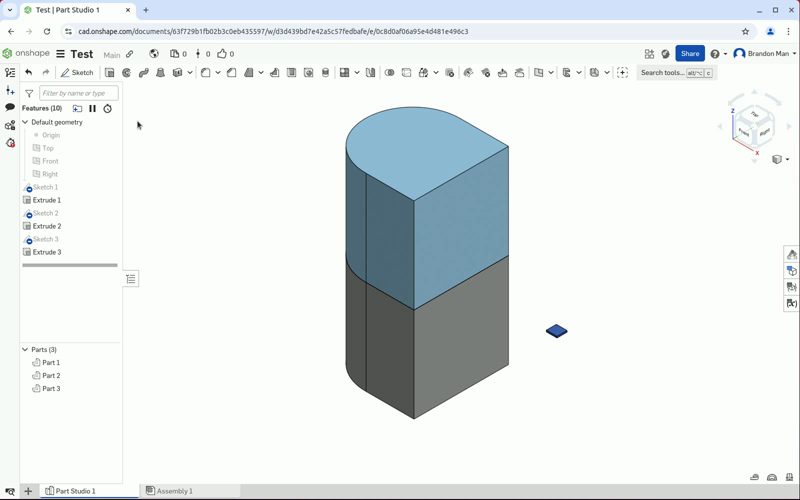
mouse_move(73, 189)
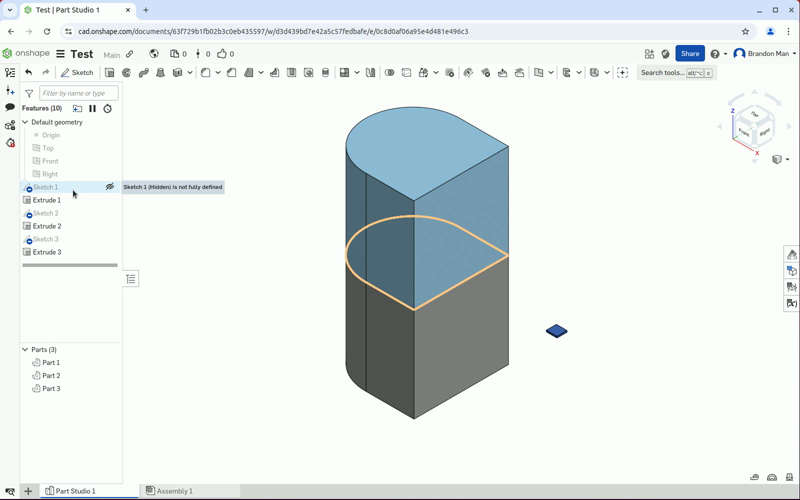
click(73, 189)